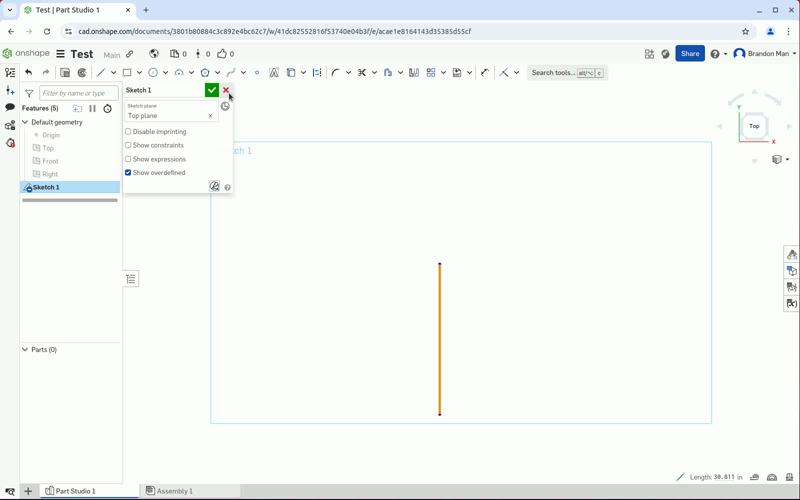
key(shift+h)
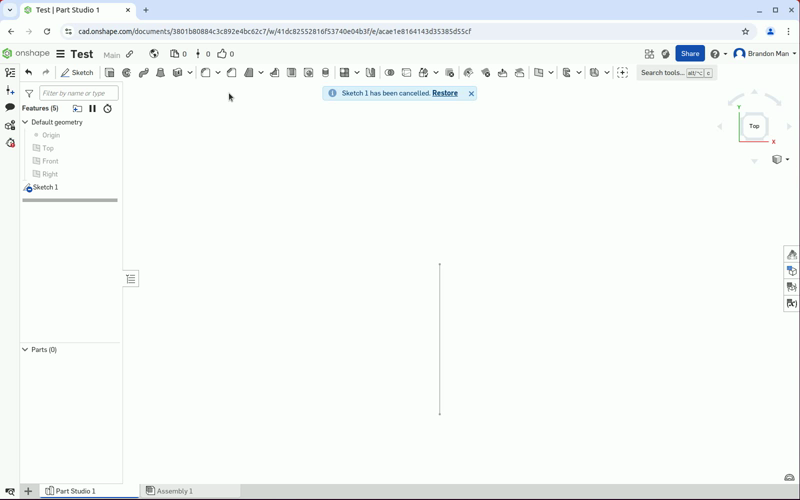
mouse_move(73, 352)
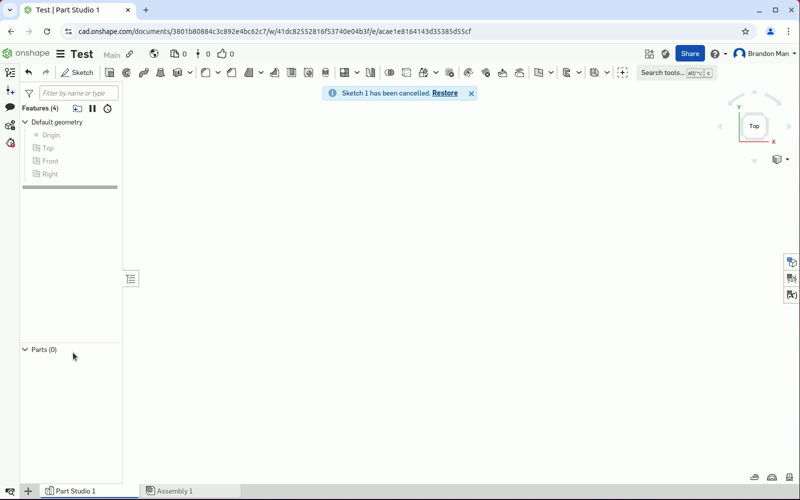
key(y)
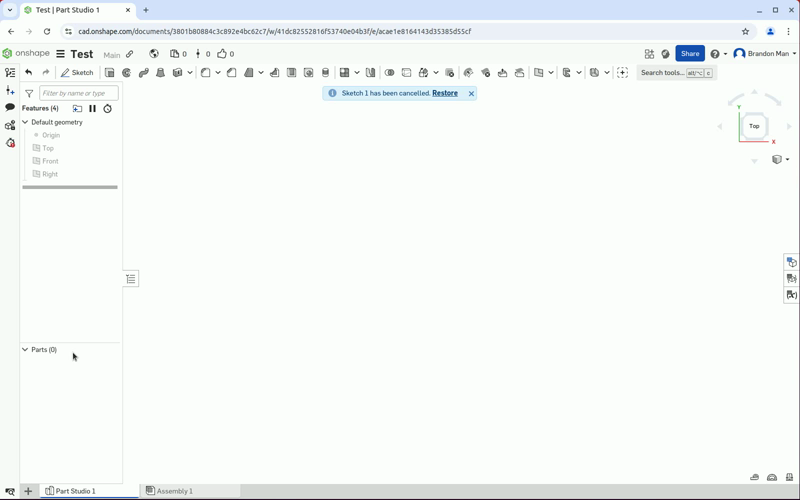
key(shift+p)
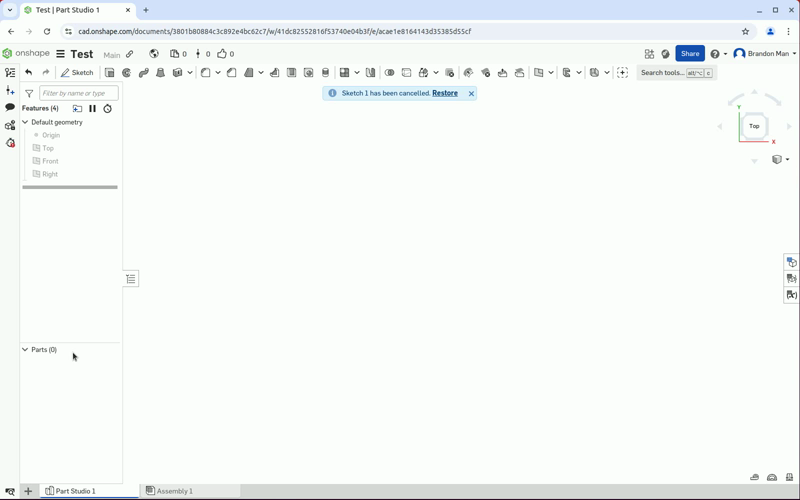
key(space)
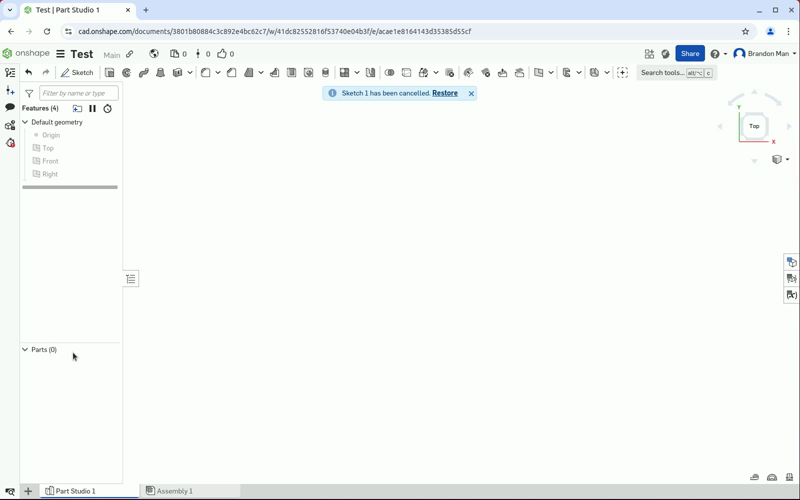
key_down(shift)
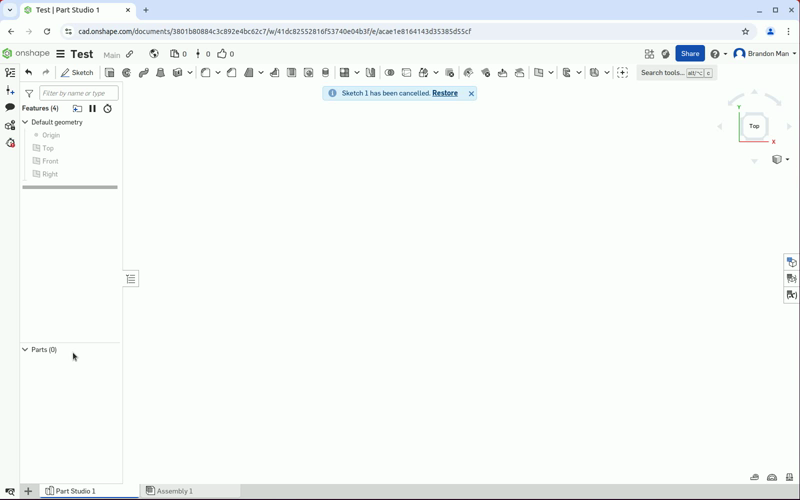
key(up)
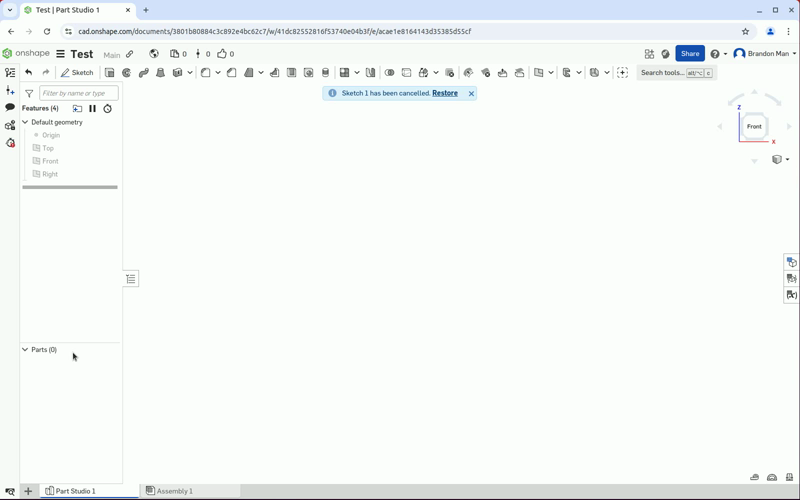
key_up(shift)
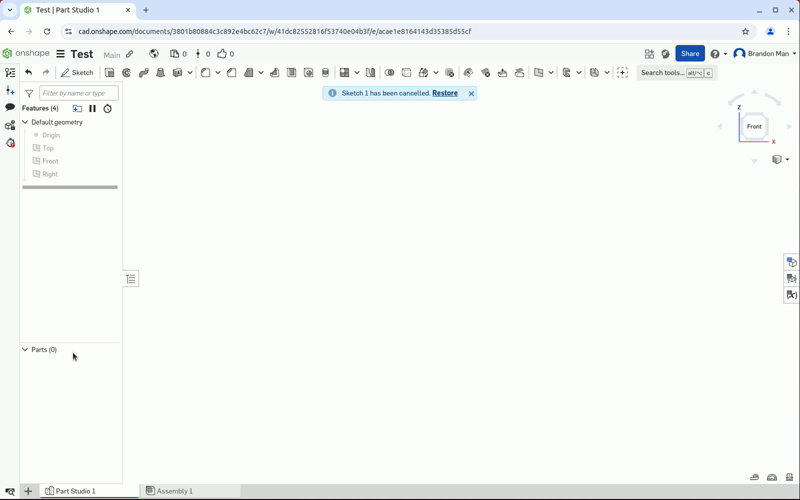
mouse_move(73, 352)
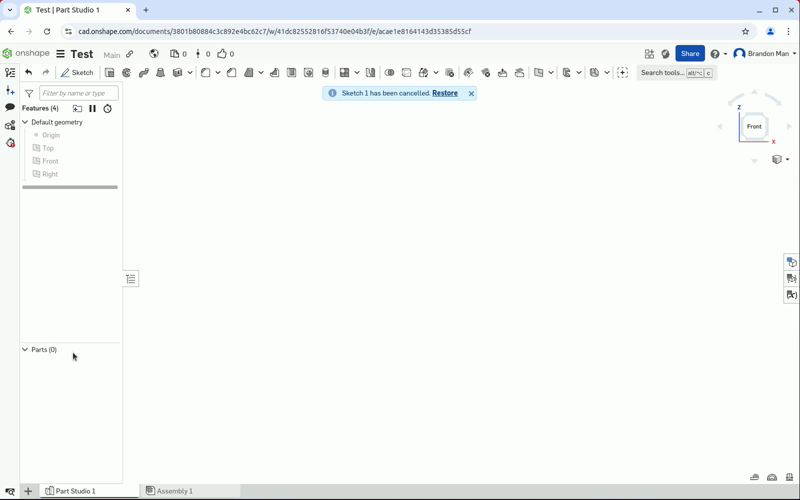
key(shift+y)
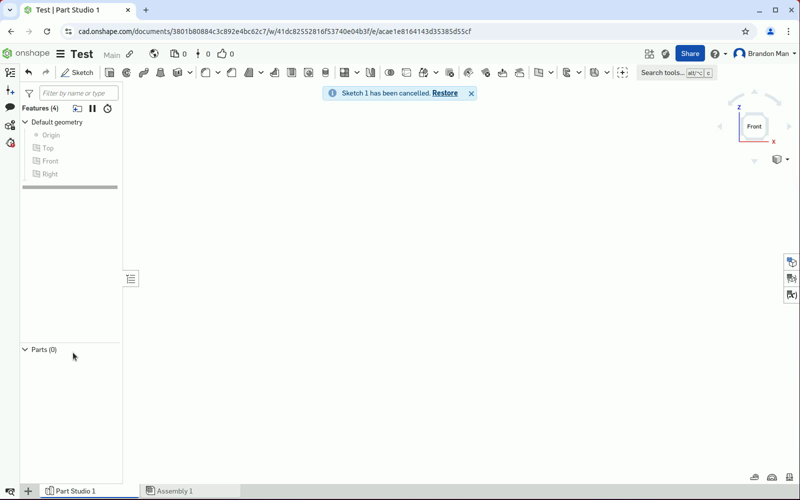
key(shift+s)
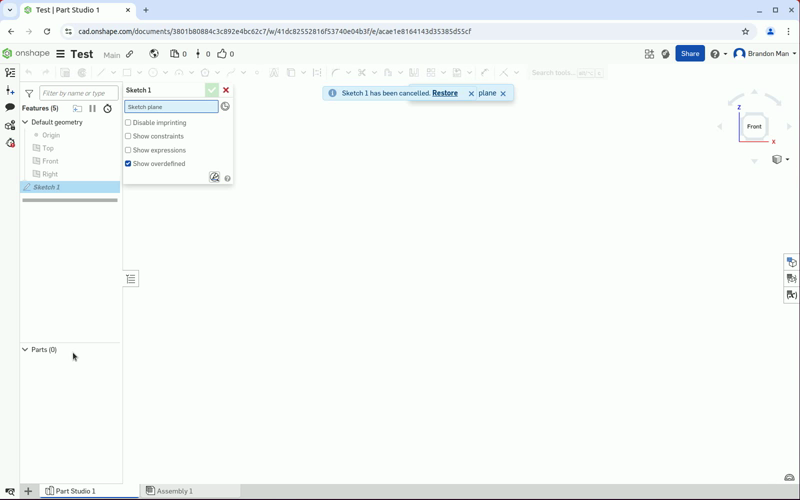
mouse_move(73, 163)
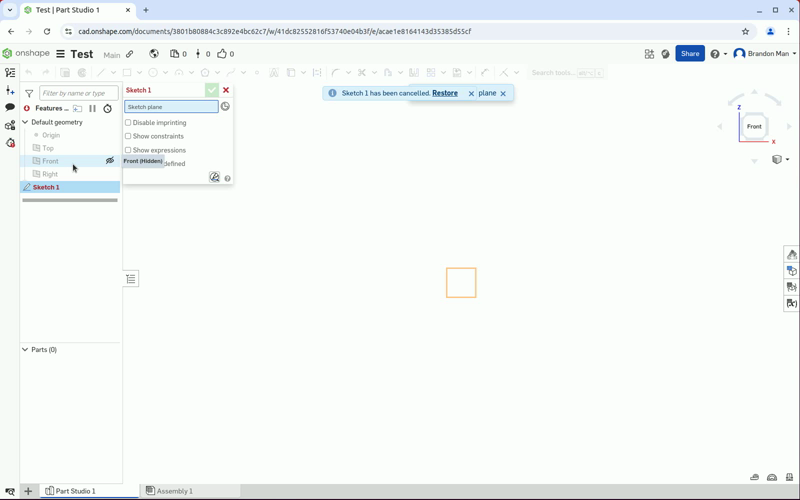
click(73, 163)
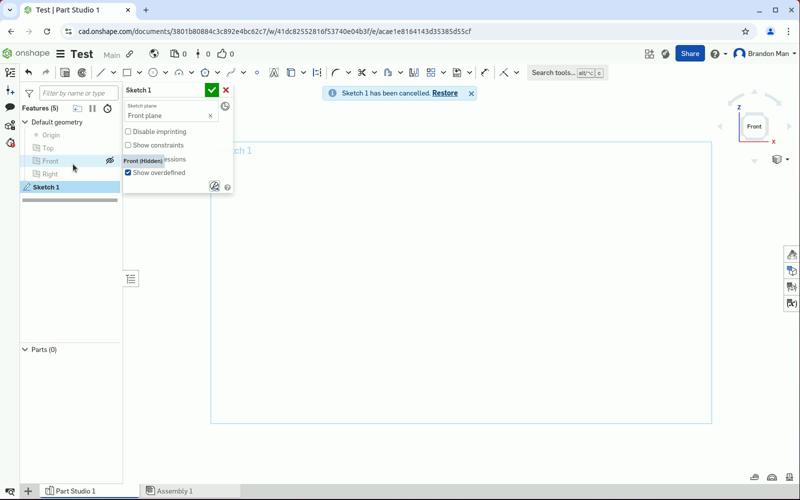
mouse_move(73, 352)
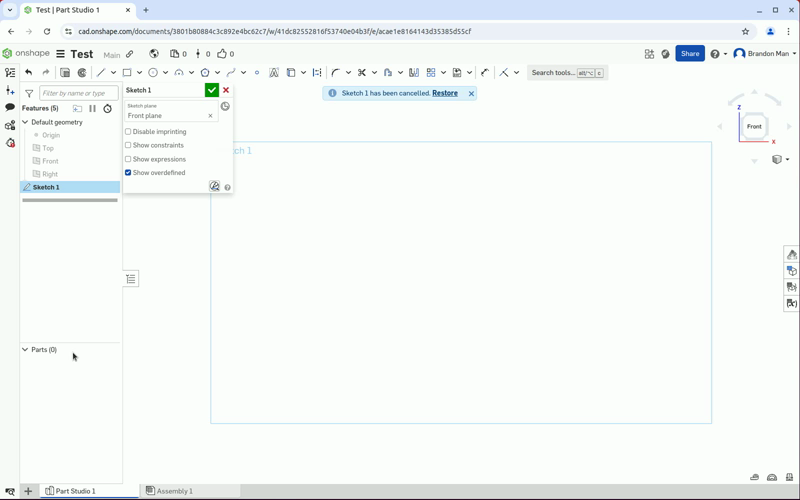
key(y)
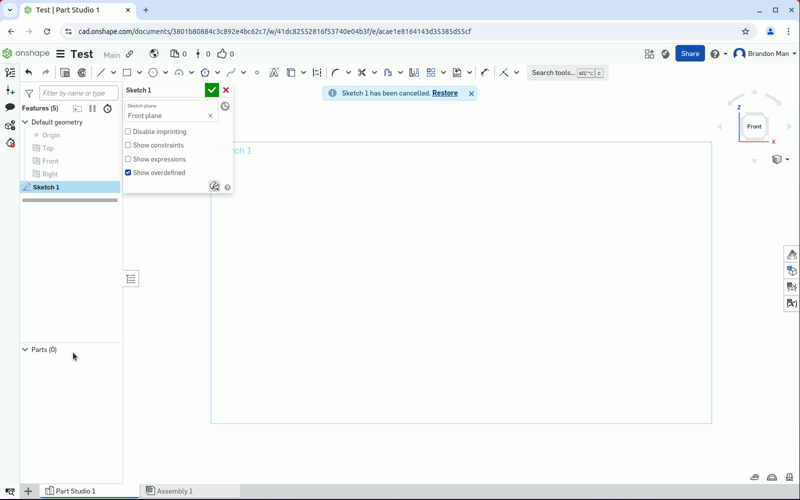
key(l)
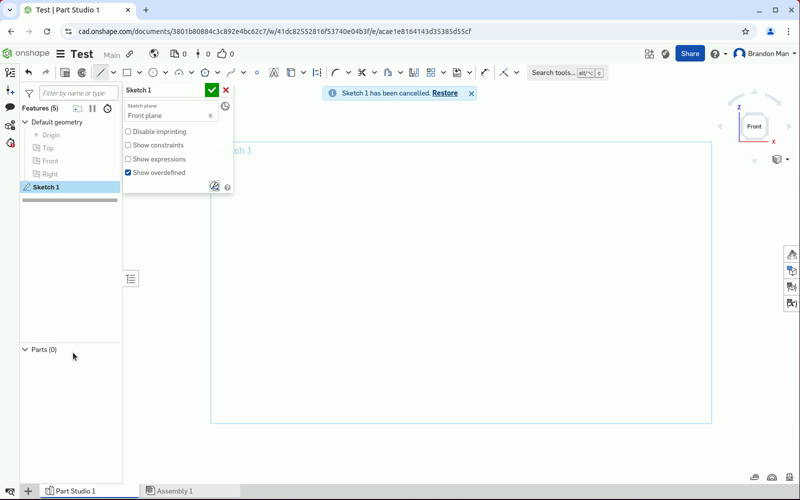
key_down(shift)
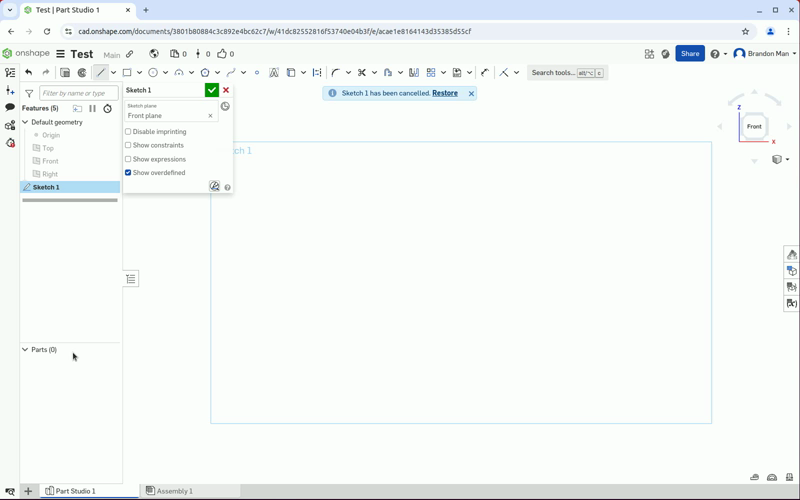
mouse_move(460, 282)
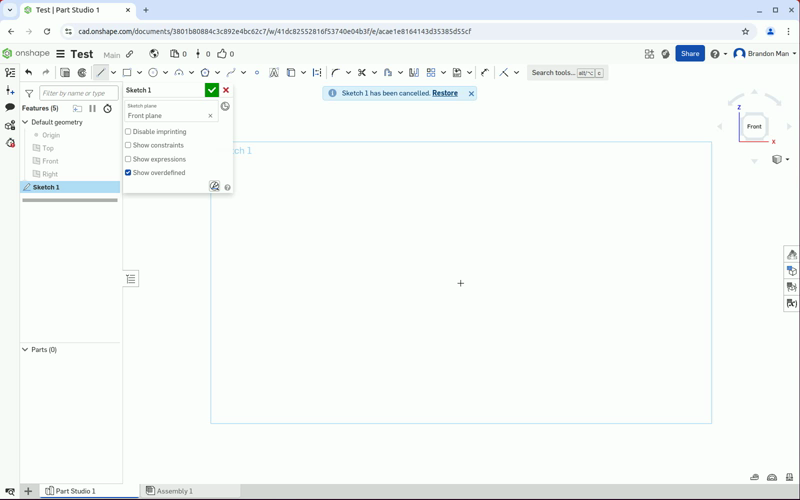
click(460, 282)
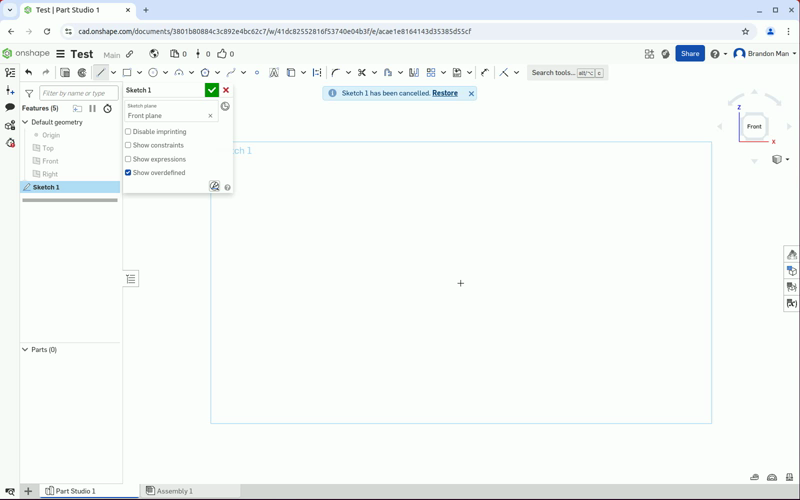
key_up(shift)
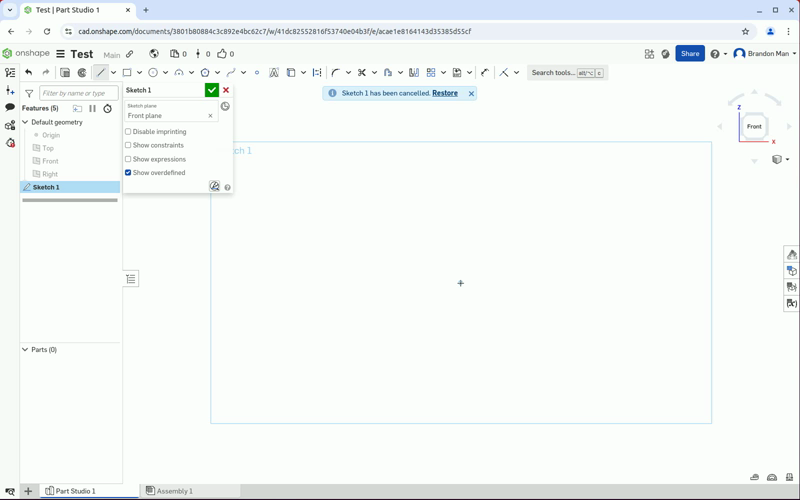
key_down(shift)
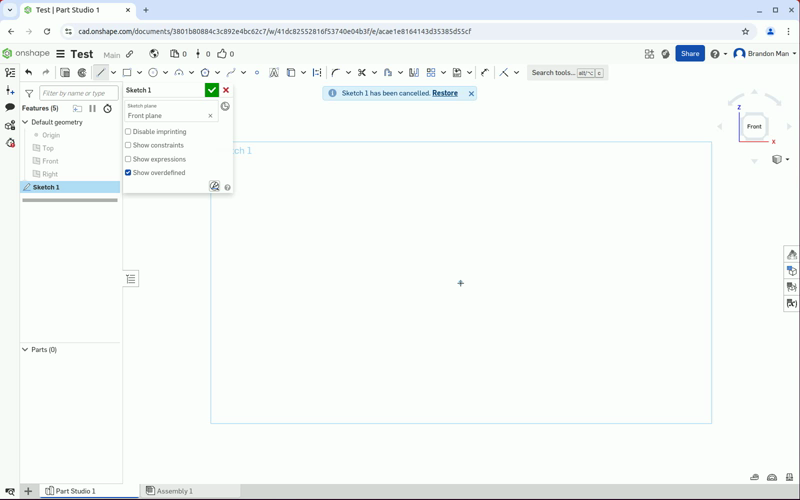
mouse_move(573, 282)
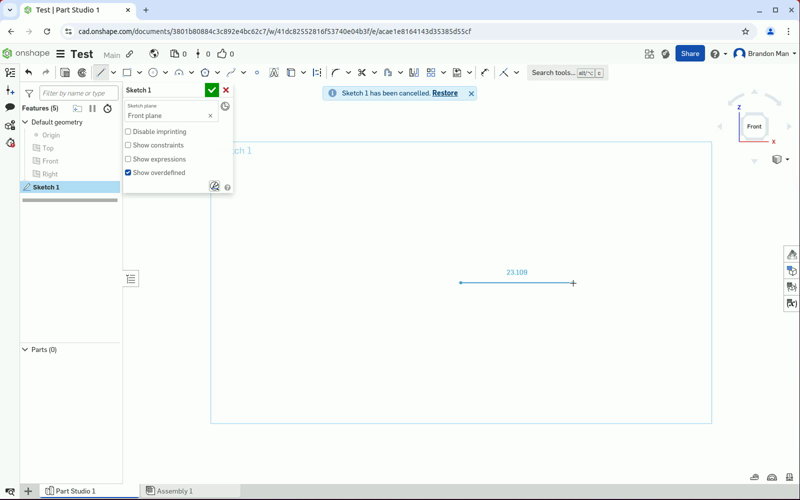
click(573, 282)
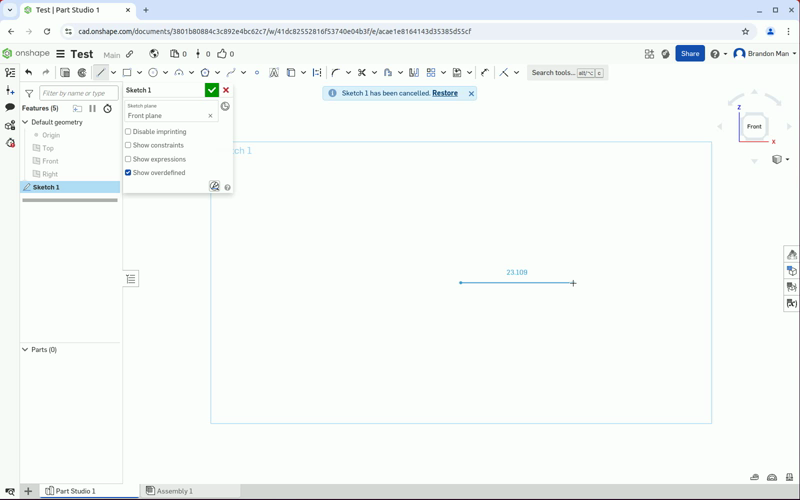
key_up(shift)
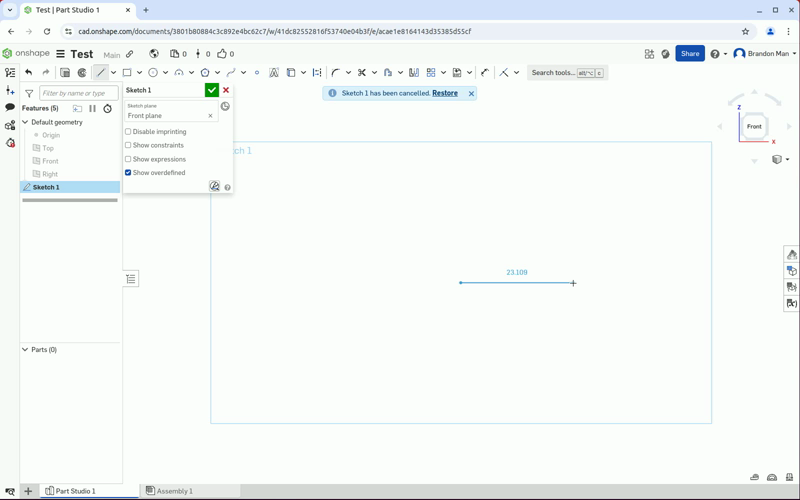
key_down(shift)
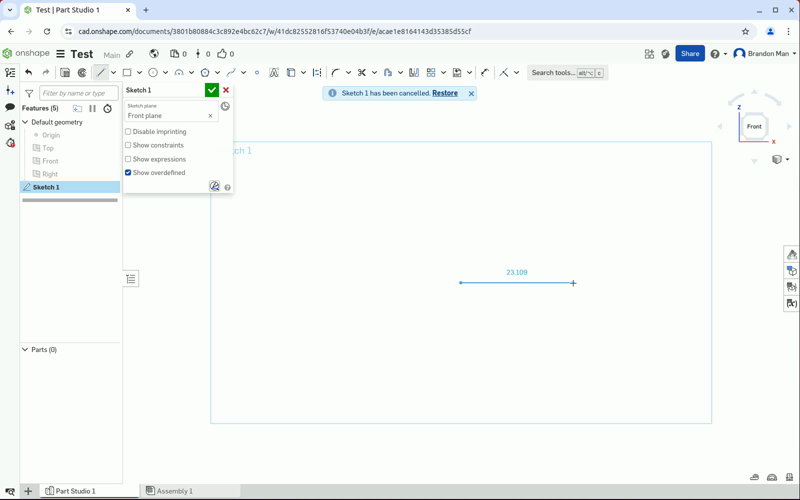
mouse_move(573, 221)
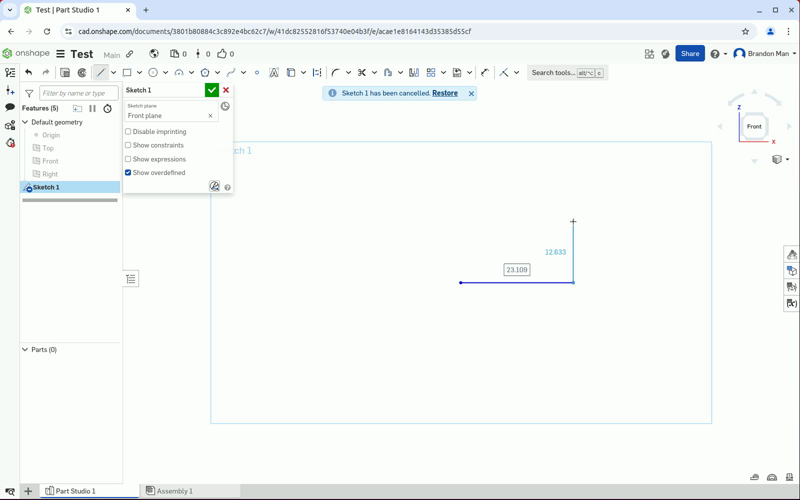
click(573, 221)
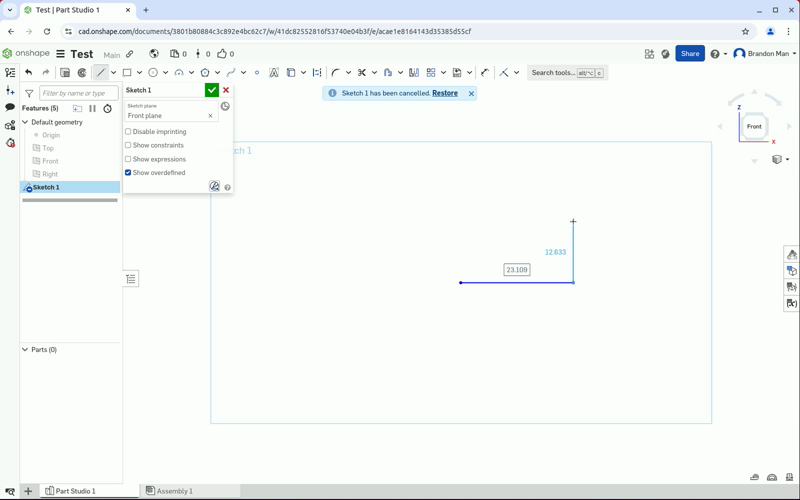
key_up(shift)
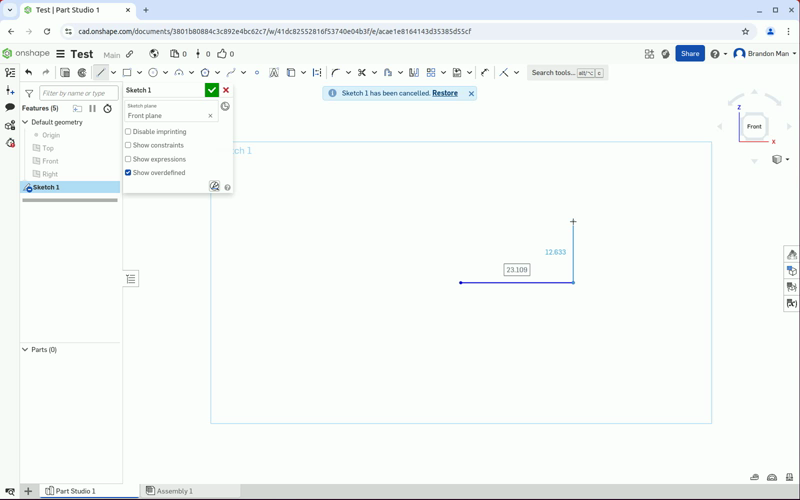
key_down(shift)
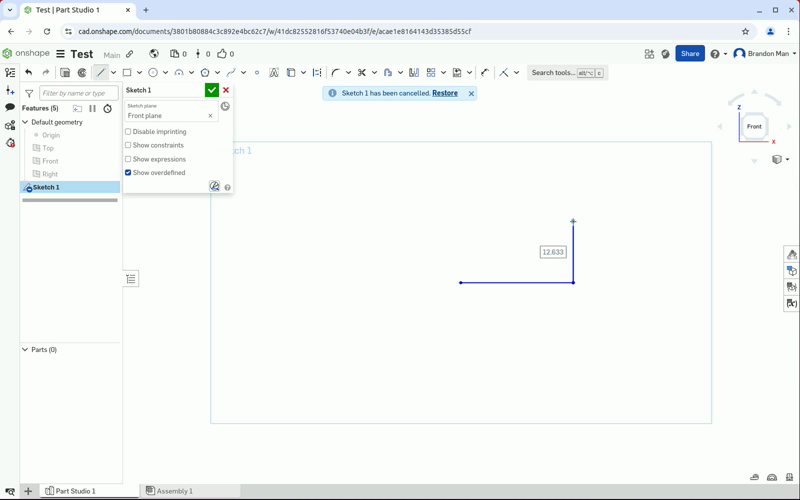
mouse_move(460, 221)
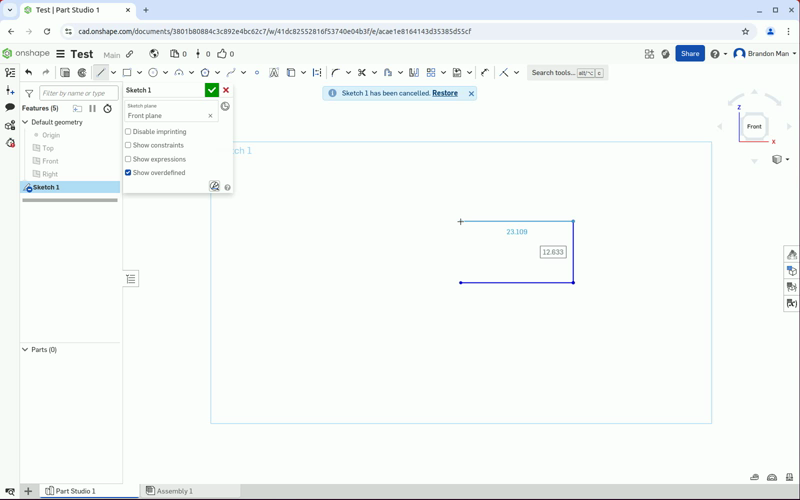
click(460, 221)
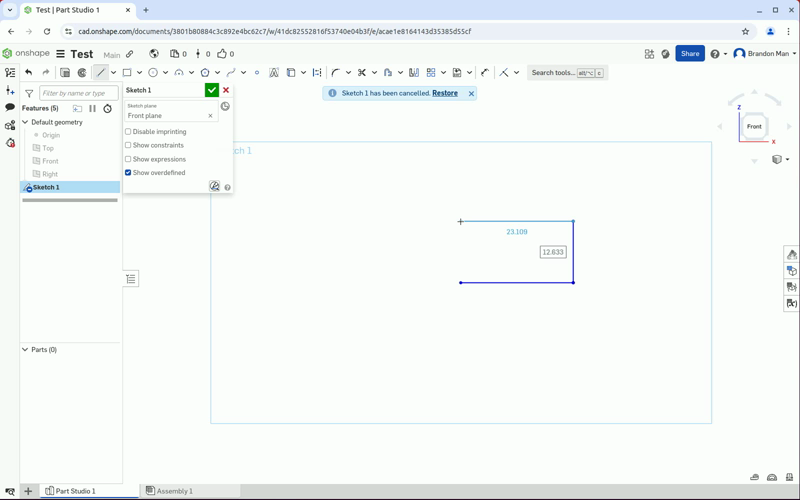
key_up(shift)
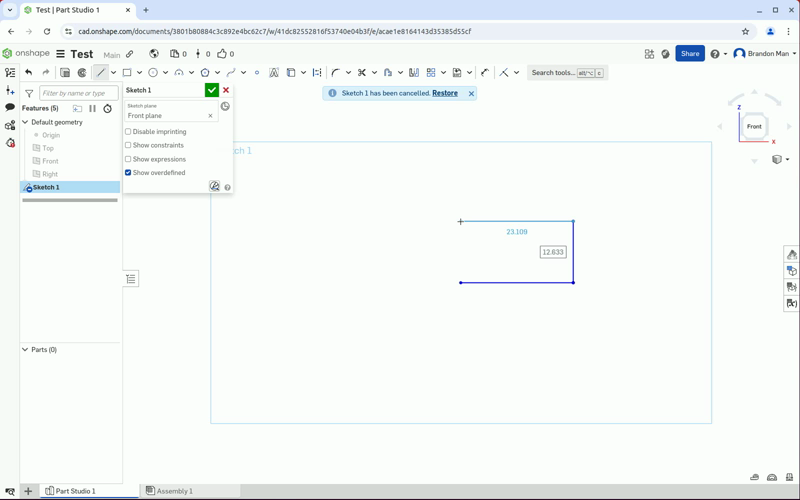
key_down(shift)
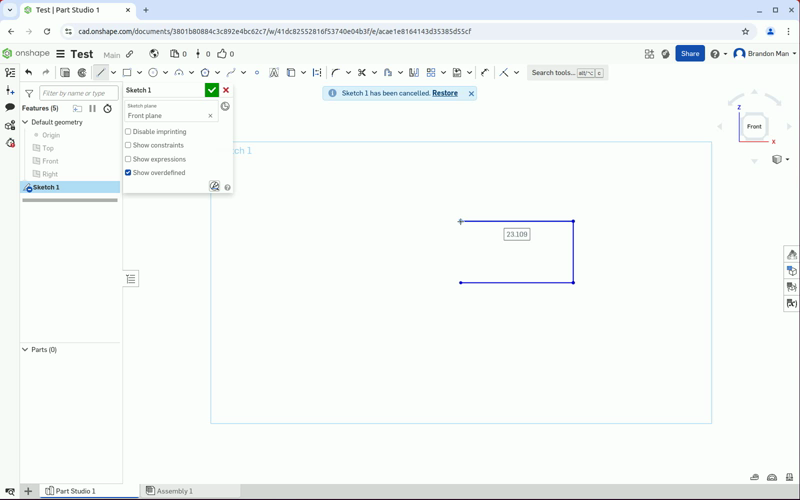
mouse_move(460, 282)
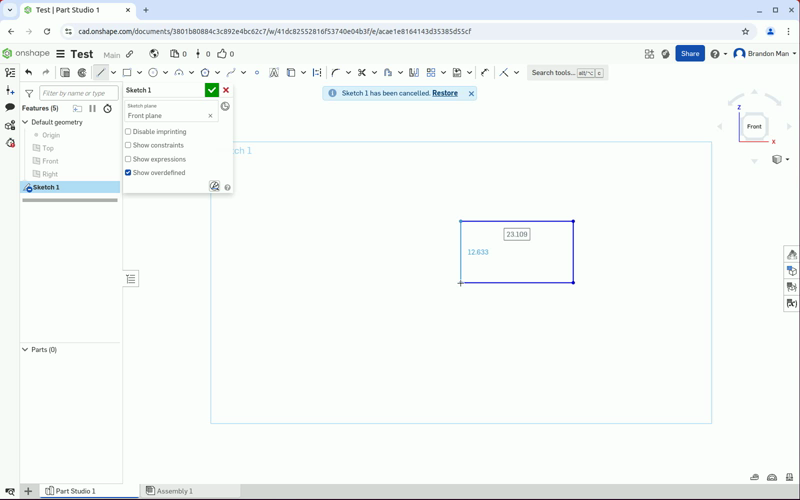
key_up(shift)
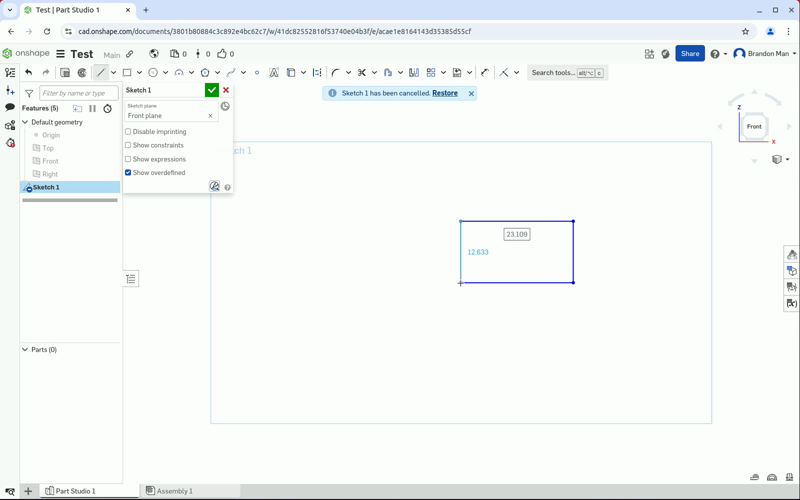
click(460, 282)
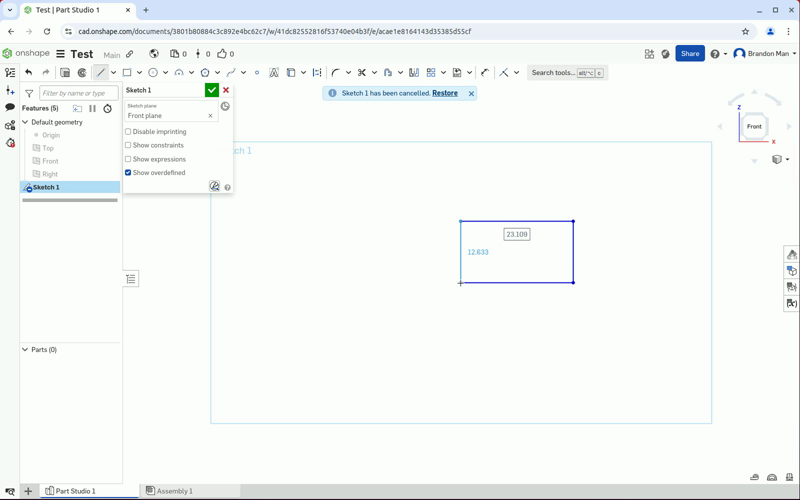
key(esc)
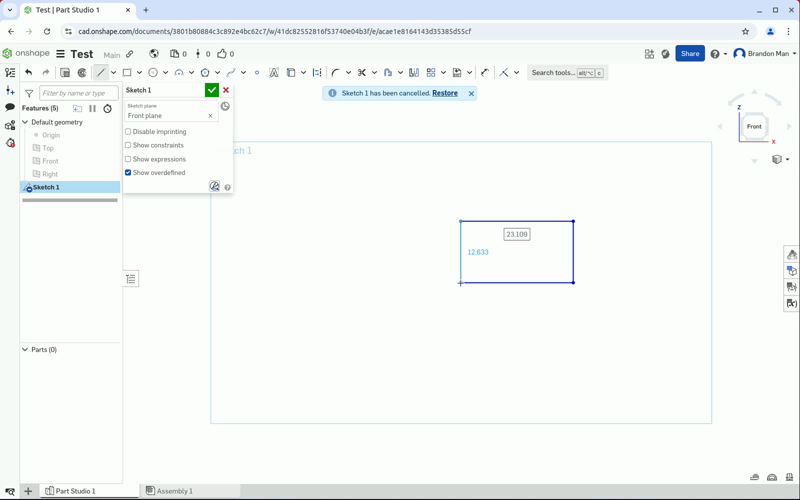
mouse_move(506, 232)
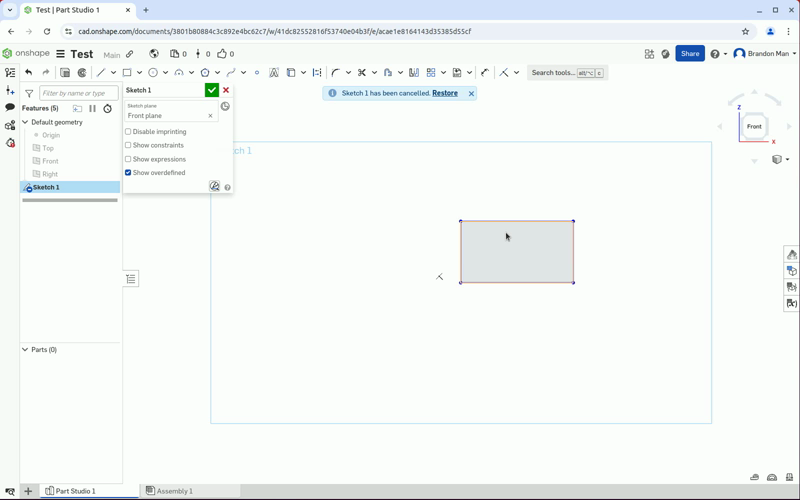
click(506, 232)
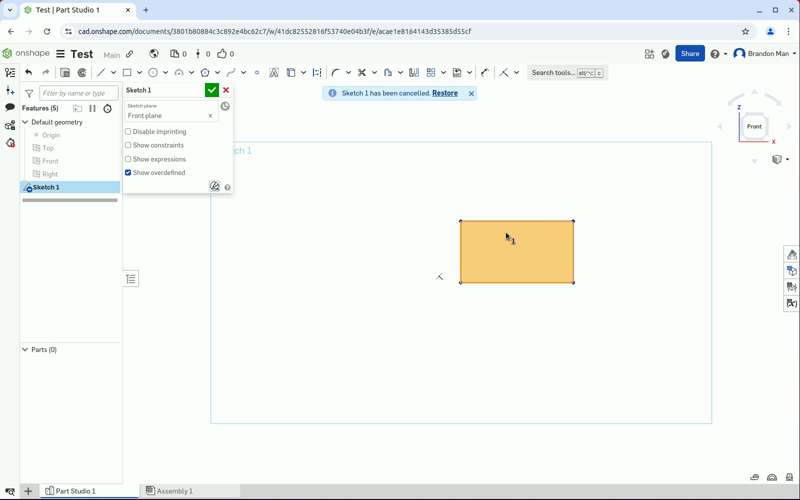
mouse_move(73, 352)
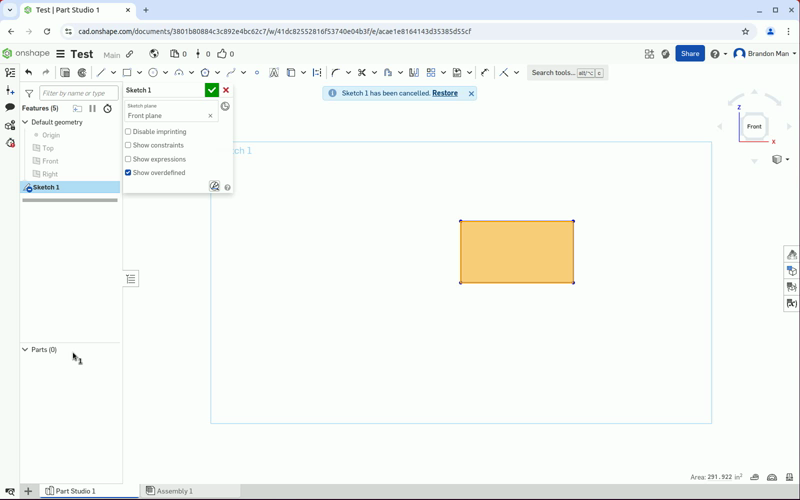
key(shift+y)
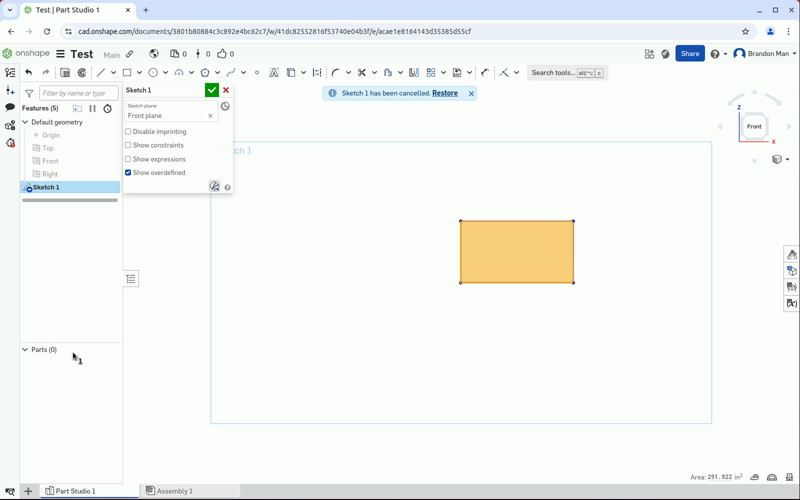
key(shift+e)
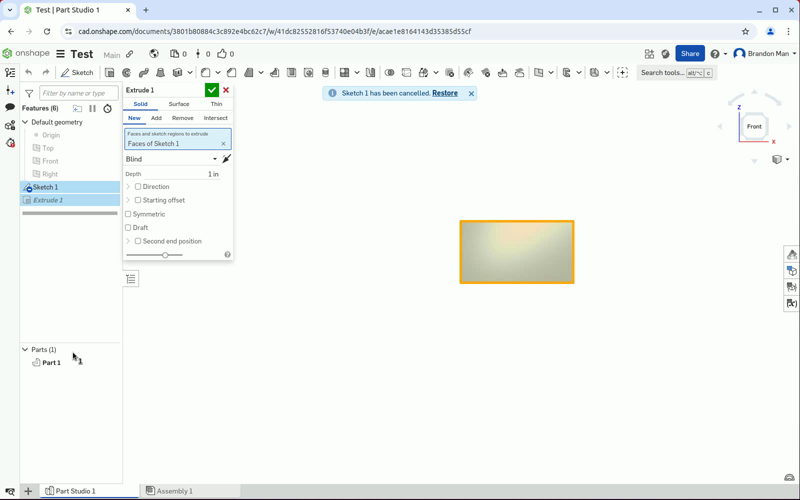
mouse_move(143, 106)
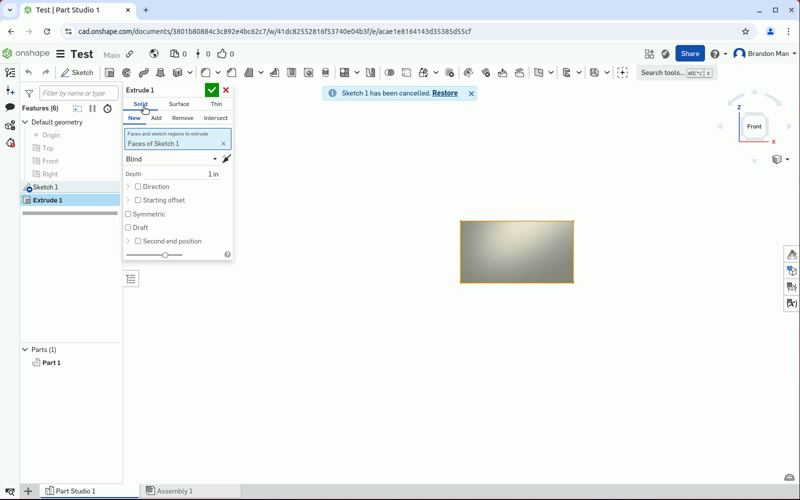
click(143, 106)
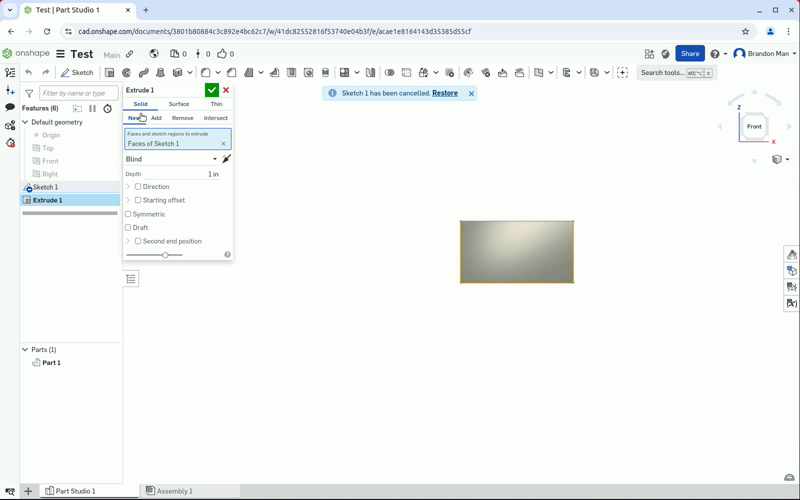
mouse_move(137, 120)
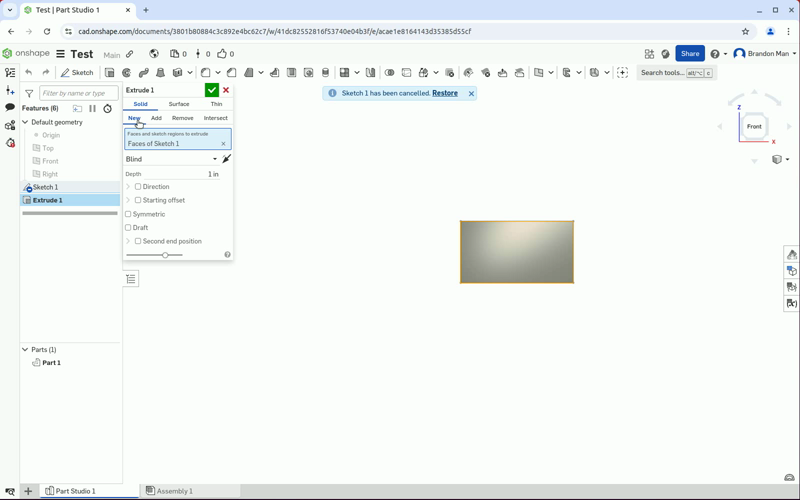
click(137, 120)
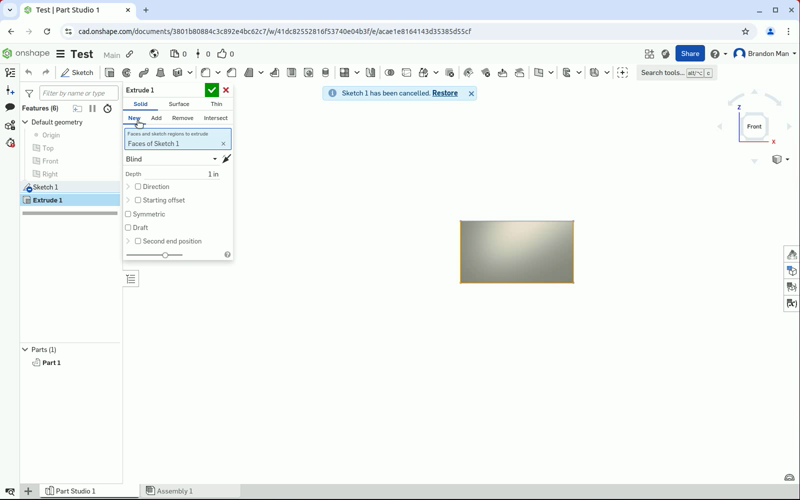
key(tab, 4)
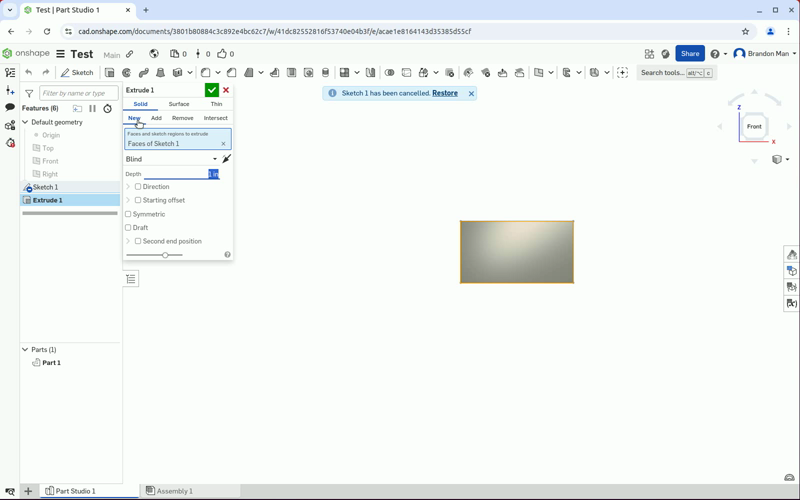
text(8.425)
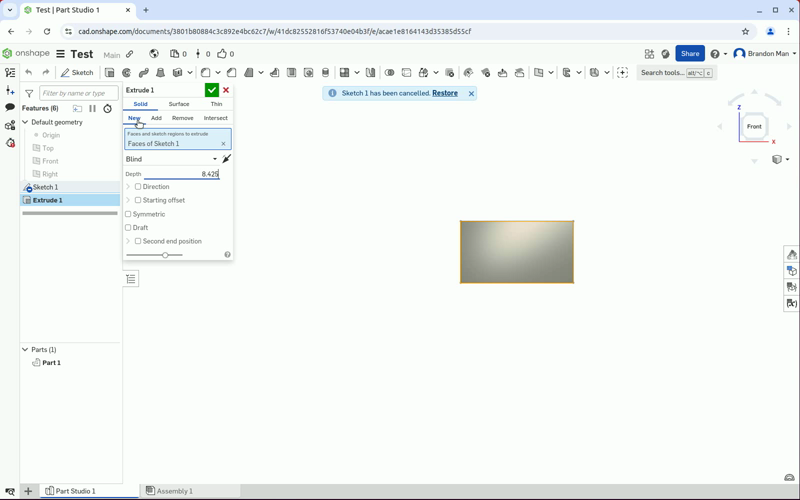
key(enter)
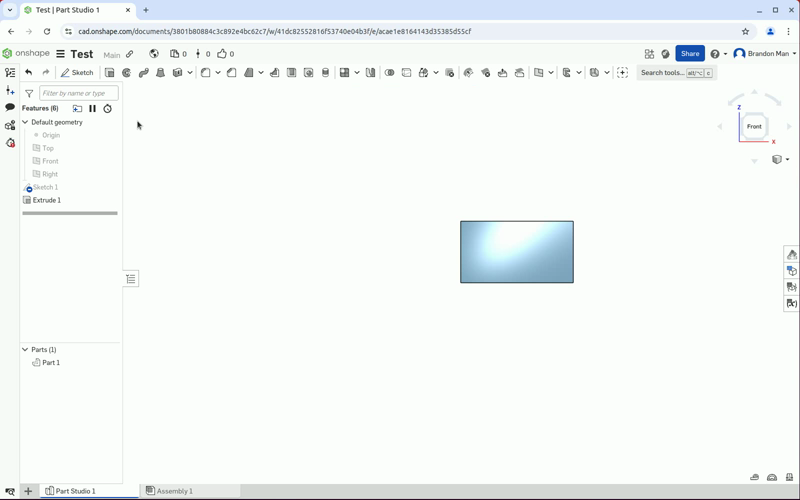
key(shift+h)
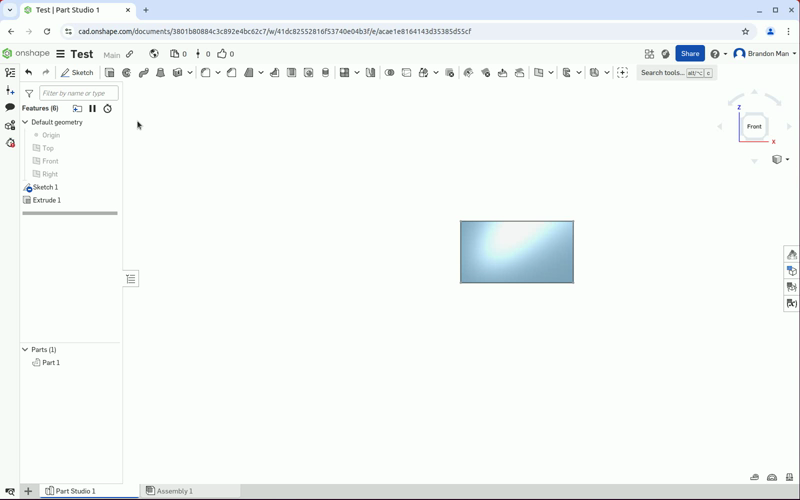
key(shift+h)
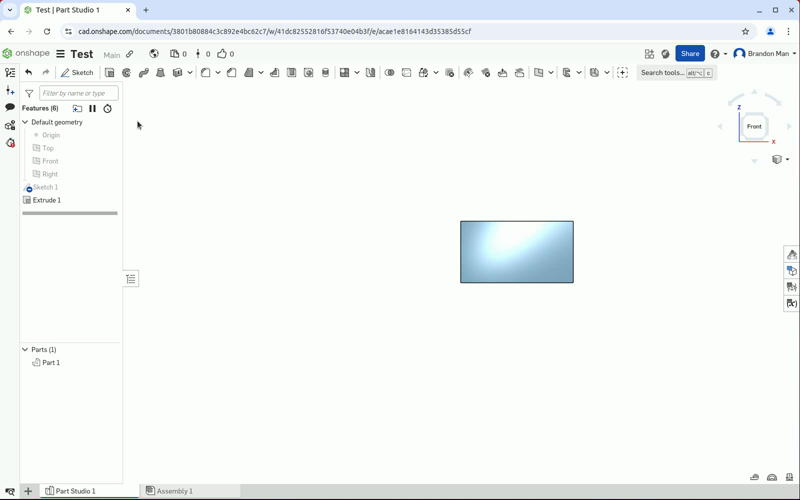
mouse_move(73, 189)
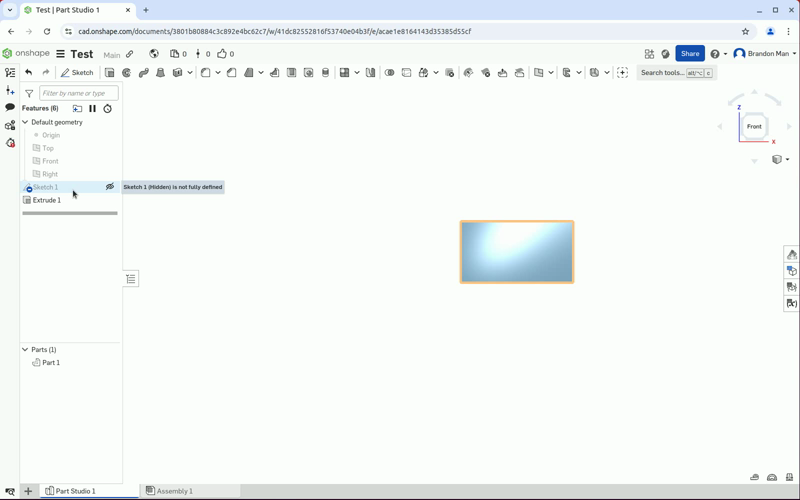
click(73, 189)
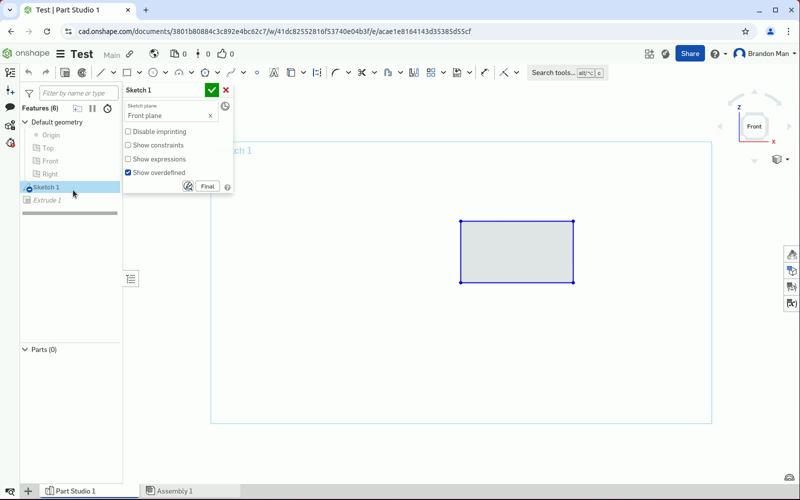
mouse_move(229, 92)
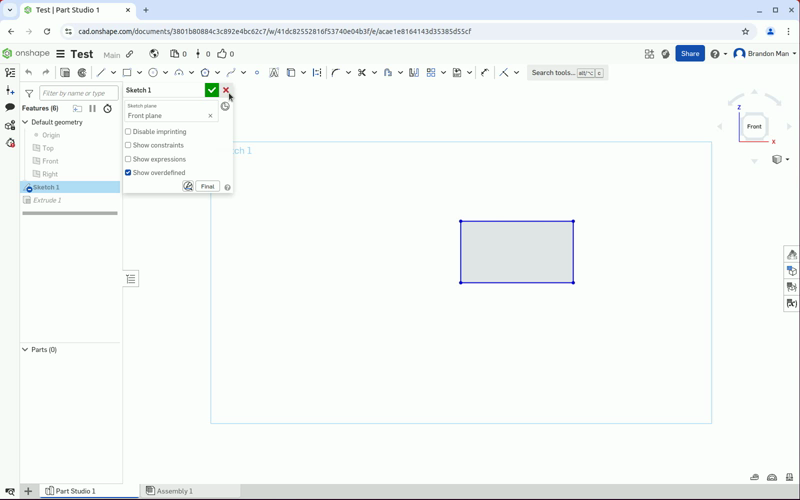
click(229, 92)
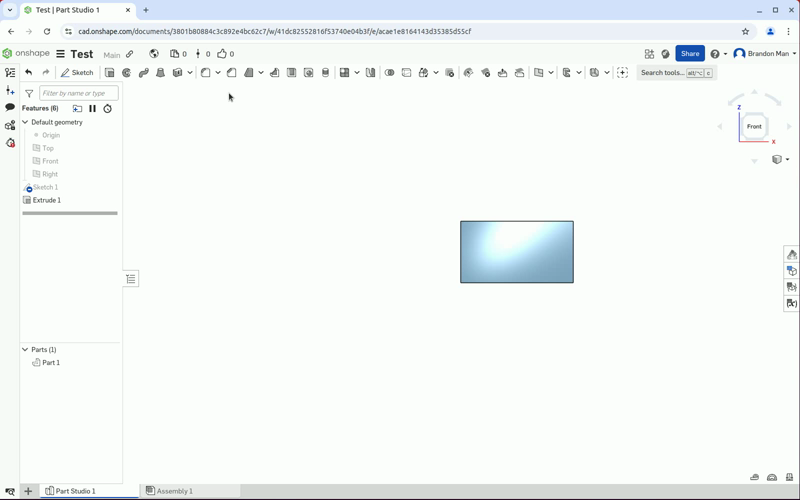
mouse_move(541, 75)
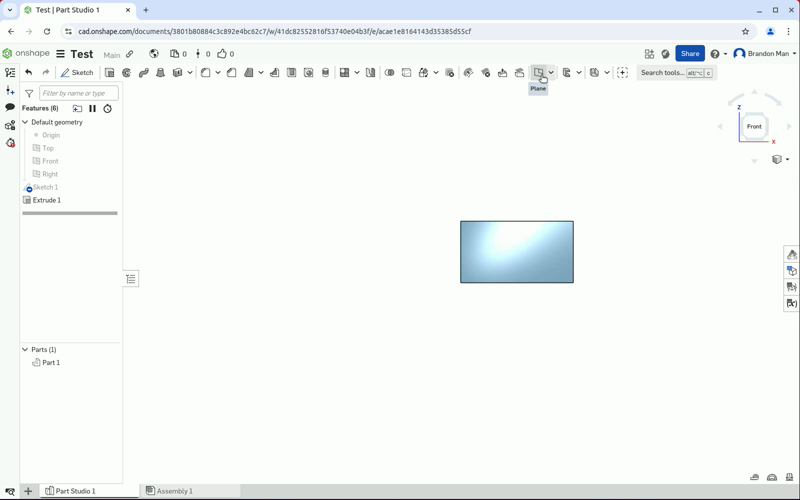
click(541, 75)
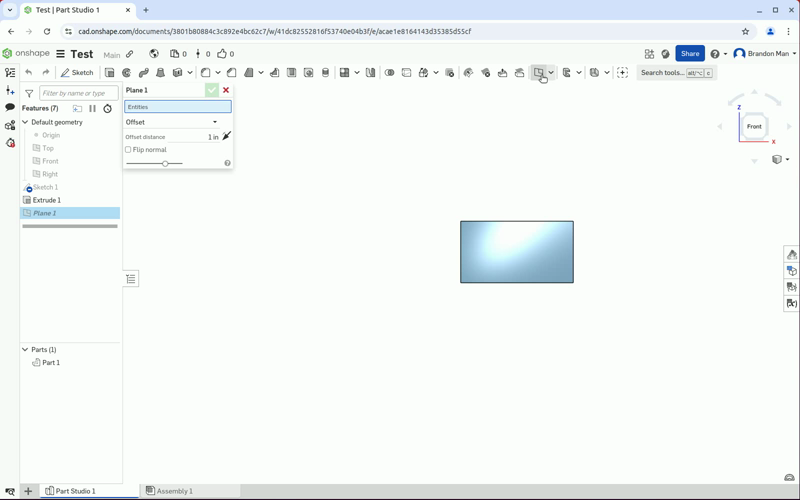
mouse_move(73, 163)
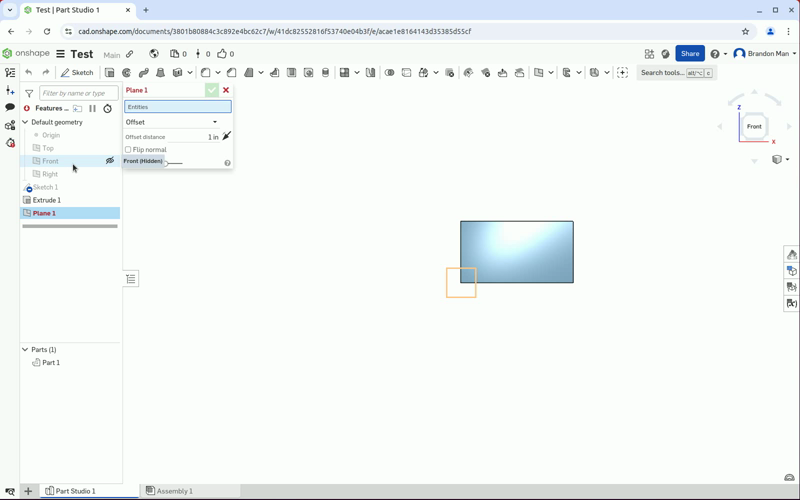
click(73, 163)
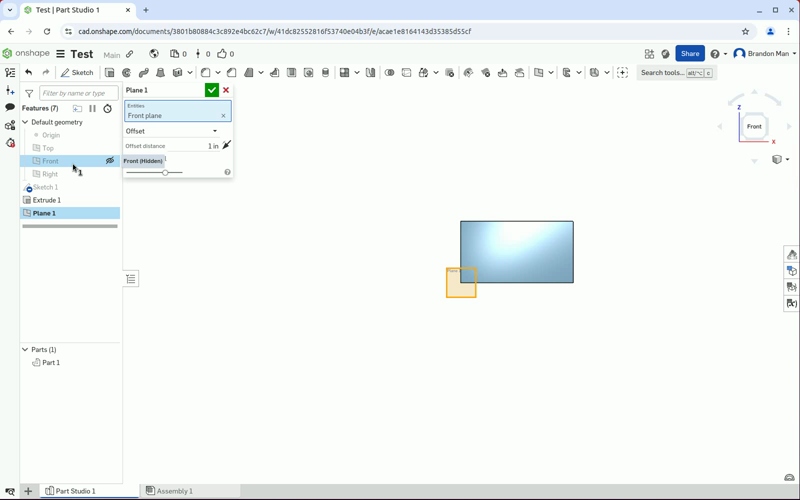
key(tab, 2)
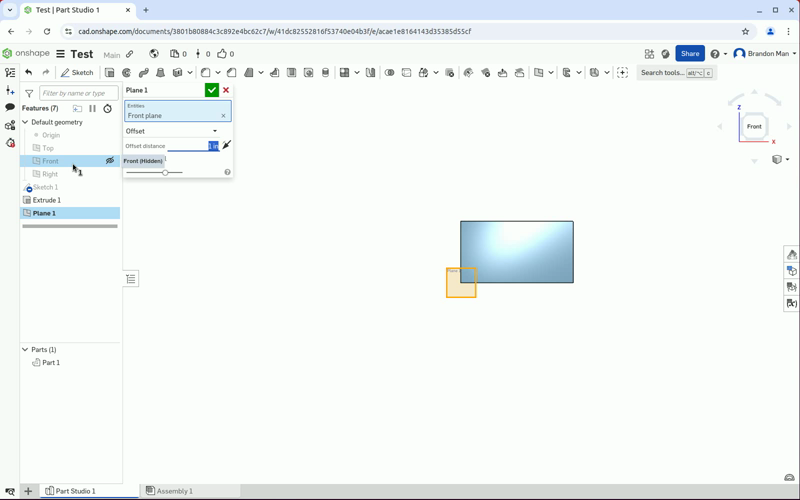
text(8.411)
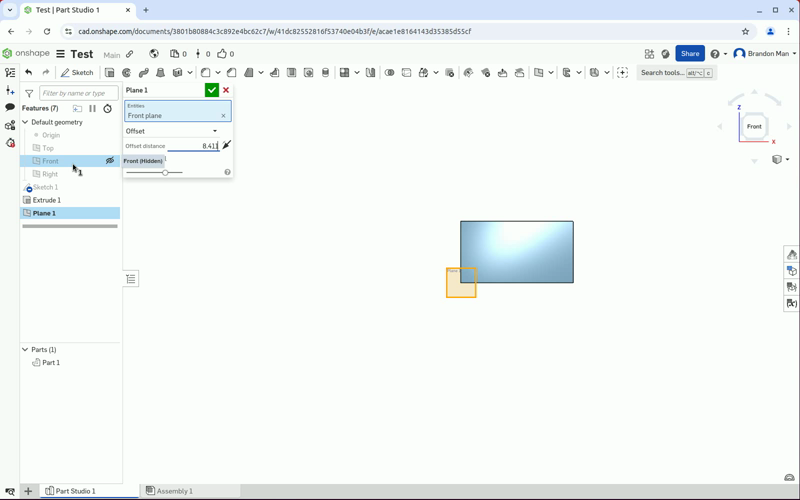
key(enter, 2)
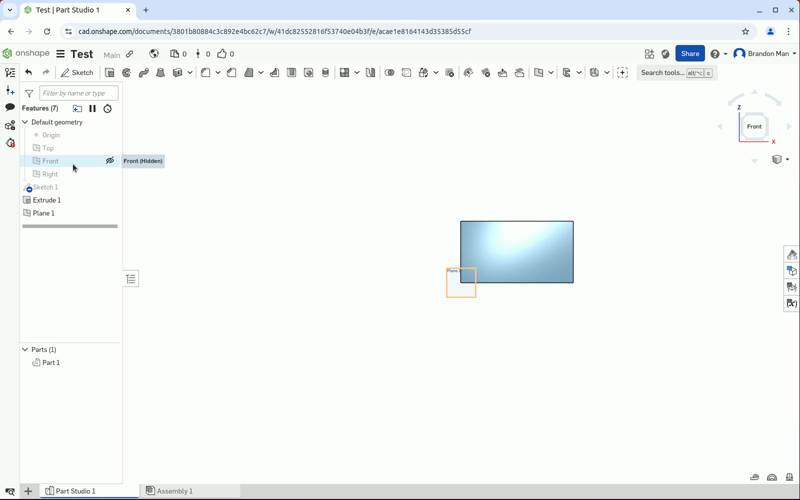
key(shift+s)
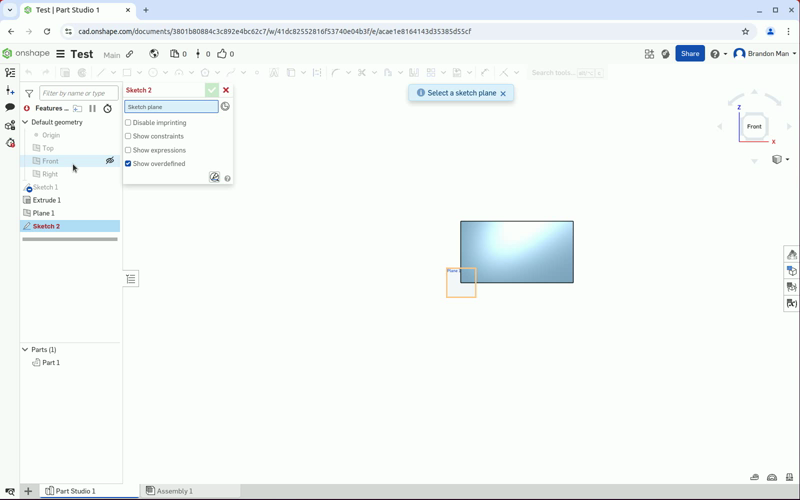
mouse_move(73, 215)
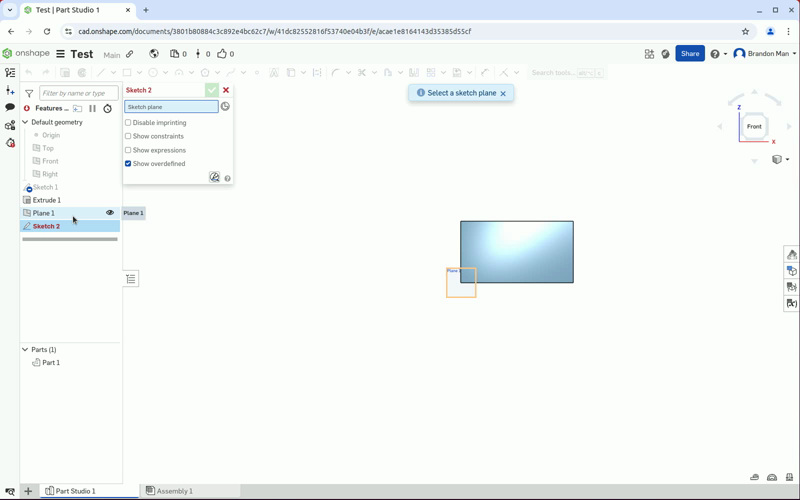
click(73, 215)
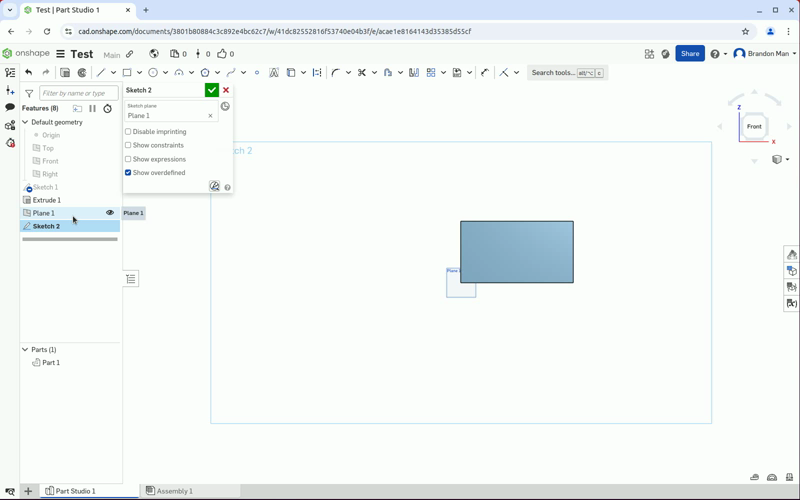
mouse_move(73, 352)
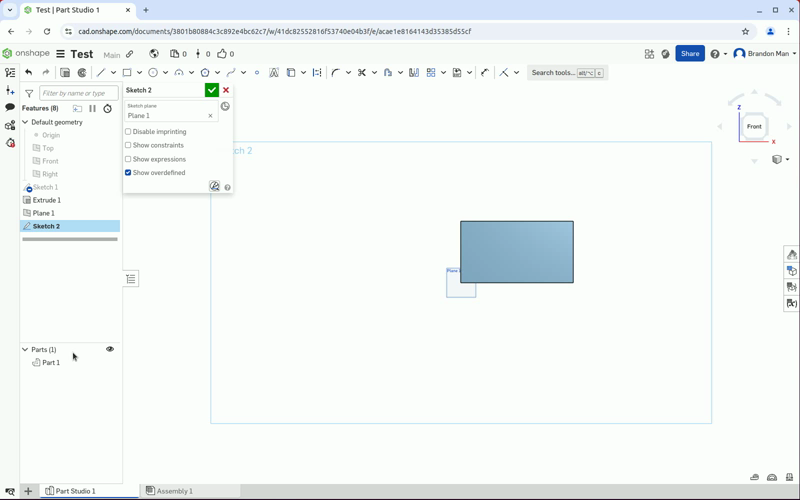
key(y)
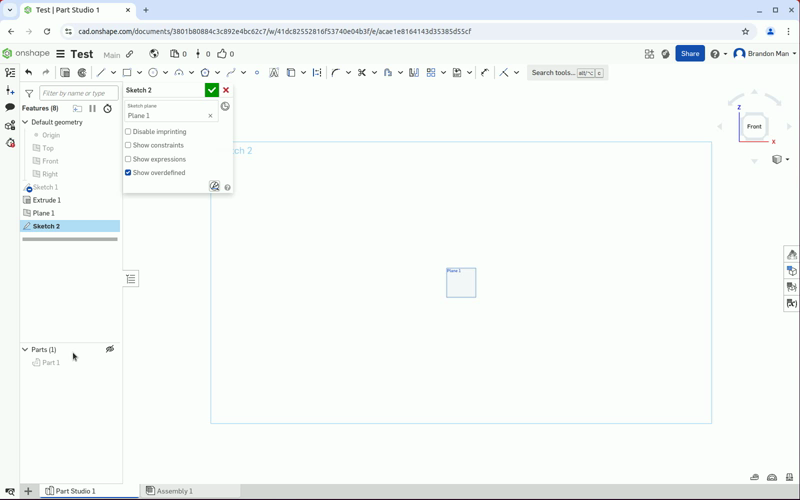
key(l)
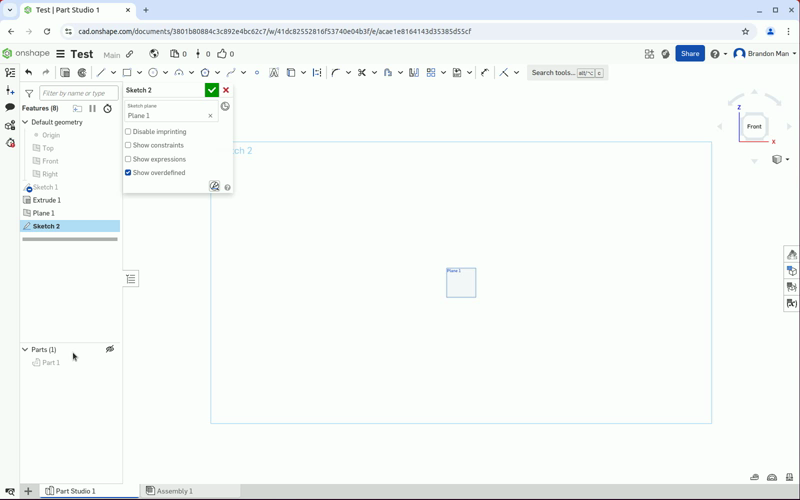
key_down(shift)
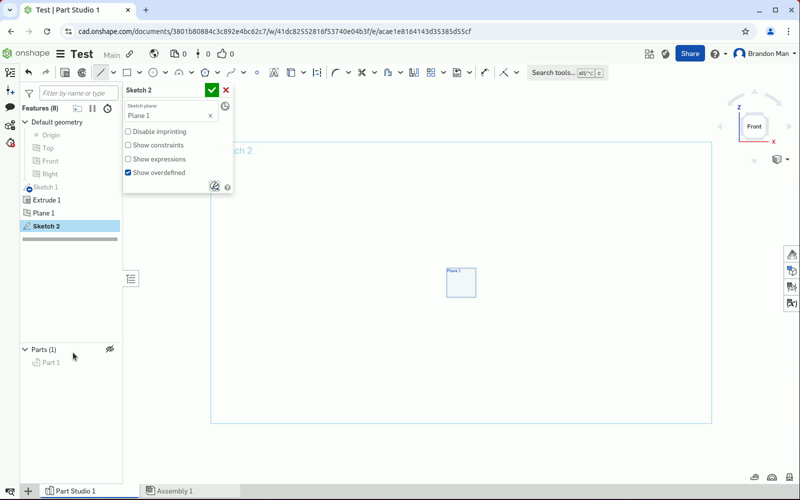
mouse_move(501, 262)
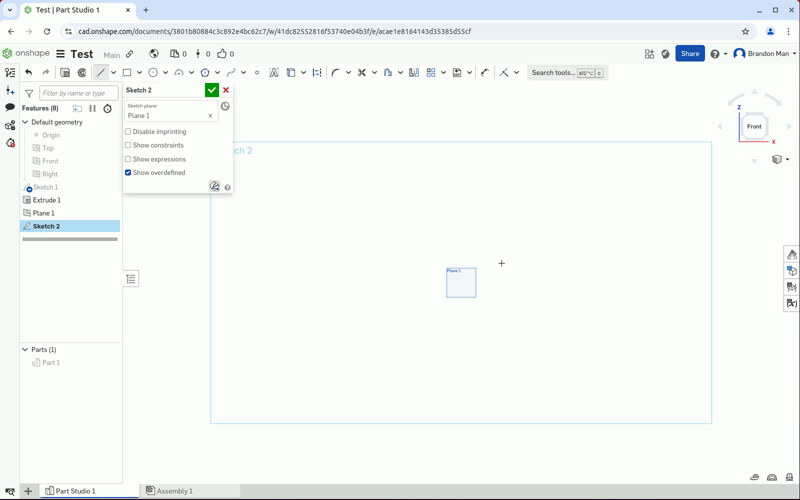
click(501, 262)
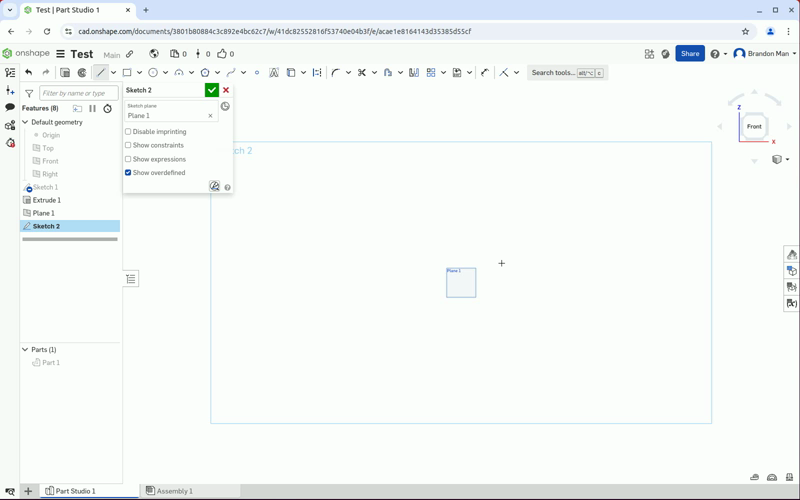
key_up(shift)
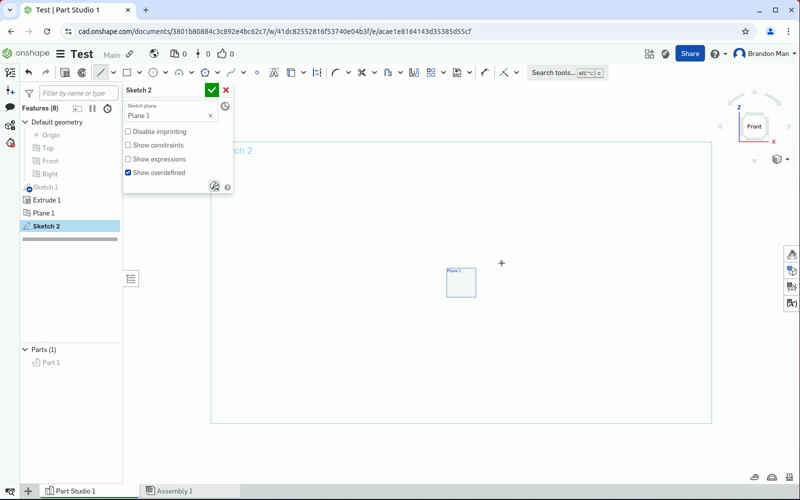
key_down(shift)
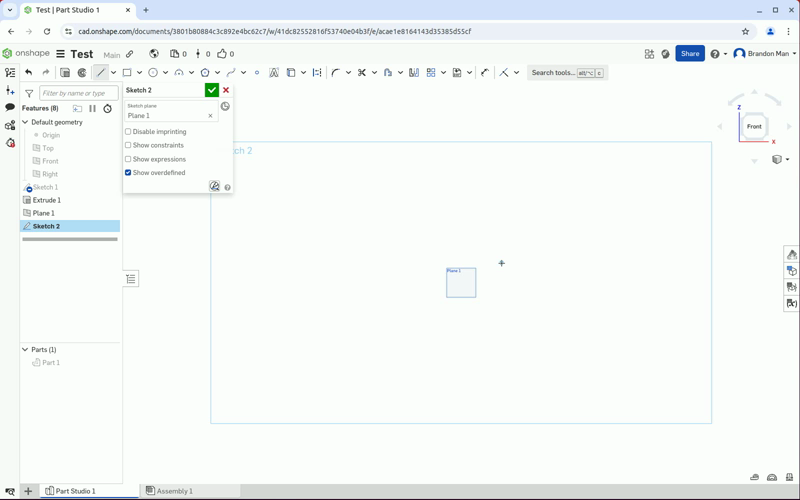
mouse_move(573, 263)
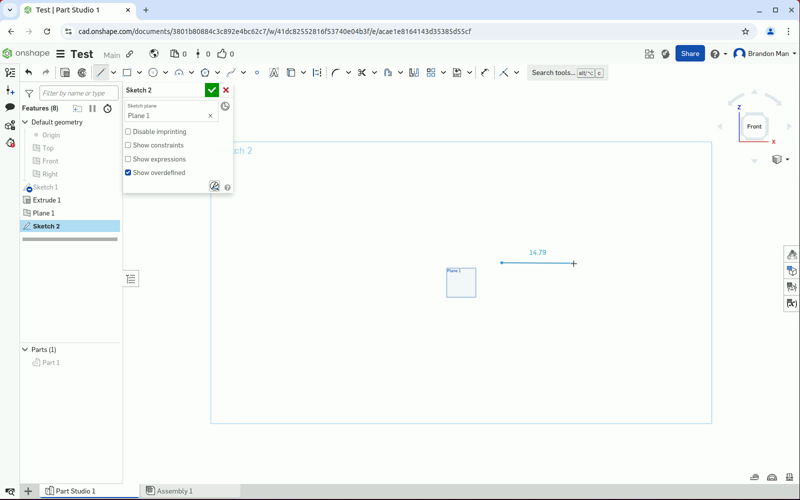
click(573, 263)
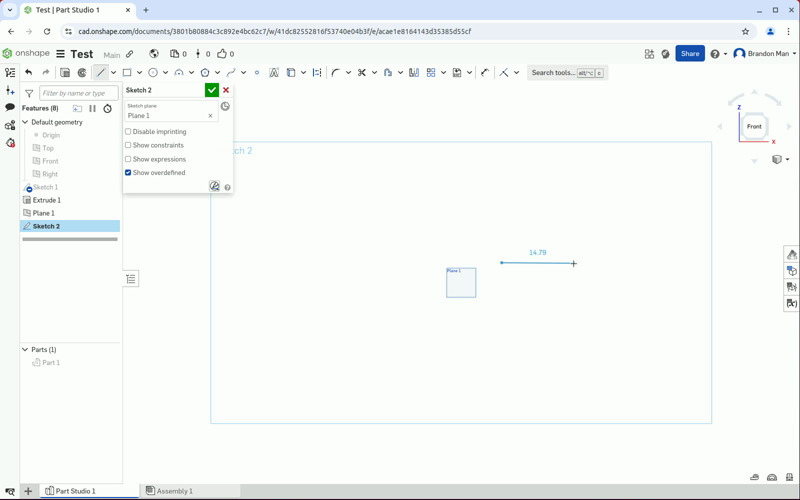
key_up(shift)
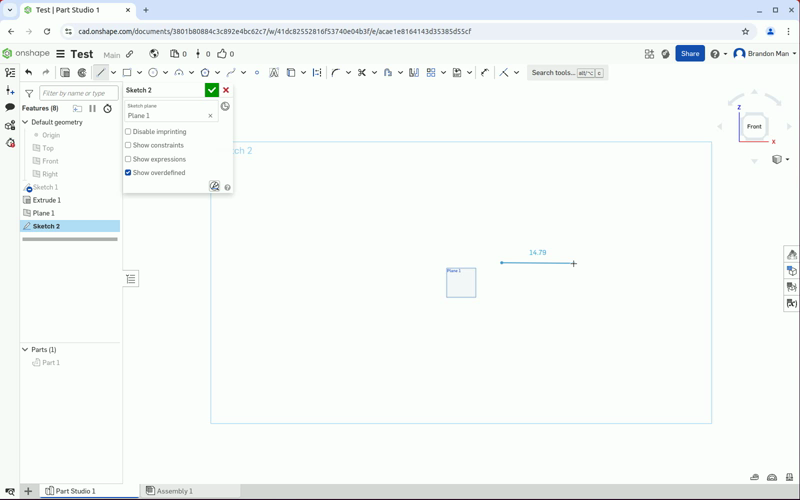
key_down(shift)
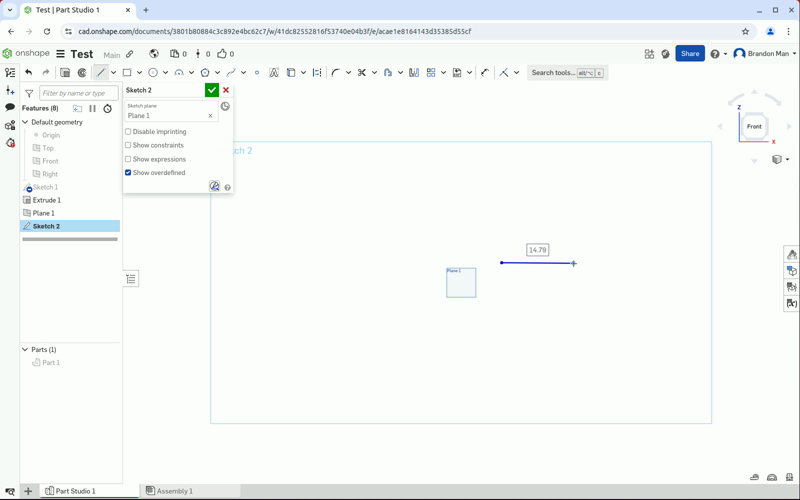
mouse_move(589, 263)
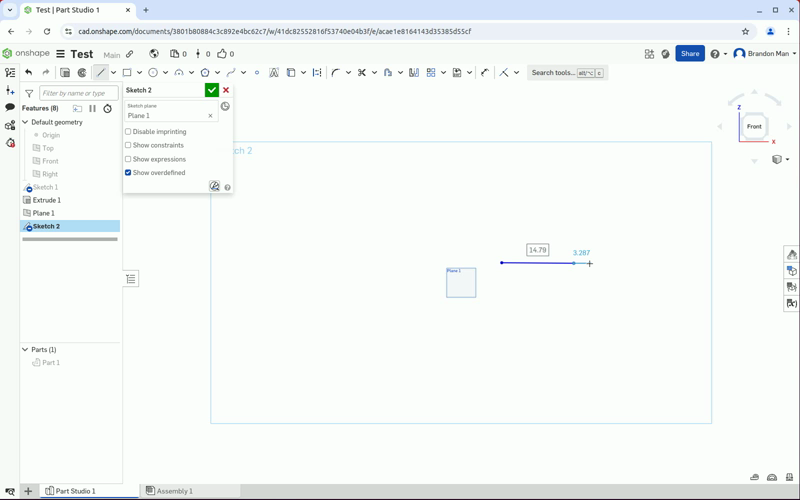
mouse_move(573, 222)
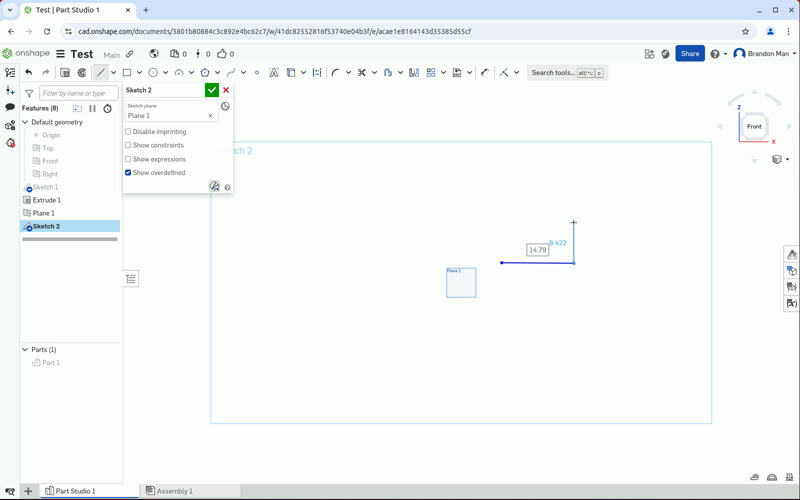
click(573, 222)
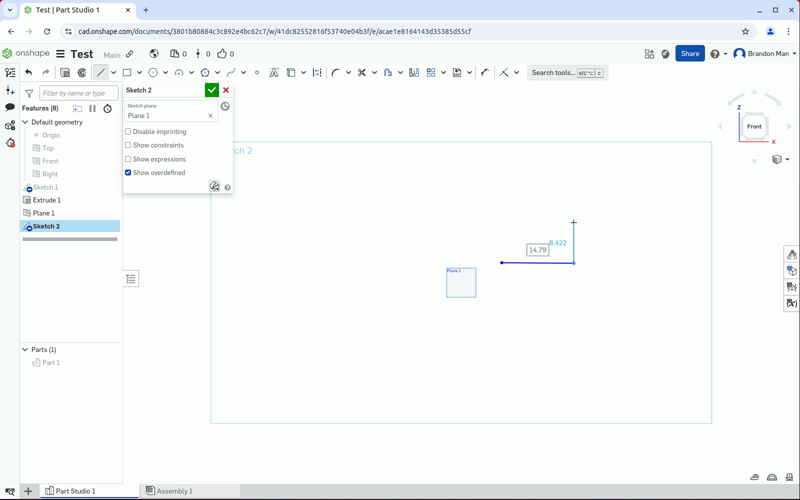
key_up(shift)
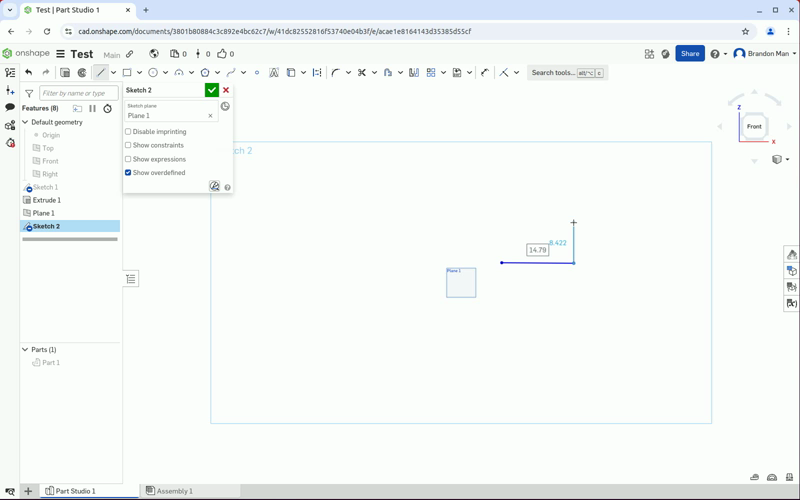
key_down(shift)
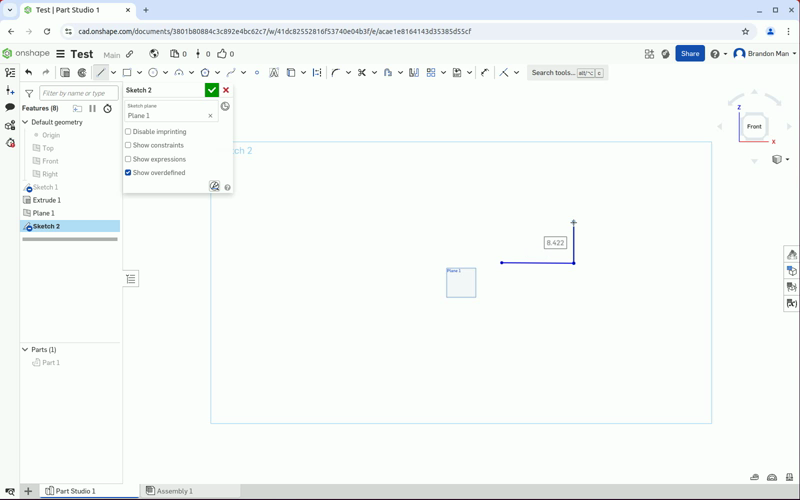
mouse_move(501, 222)
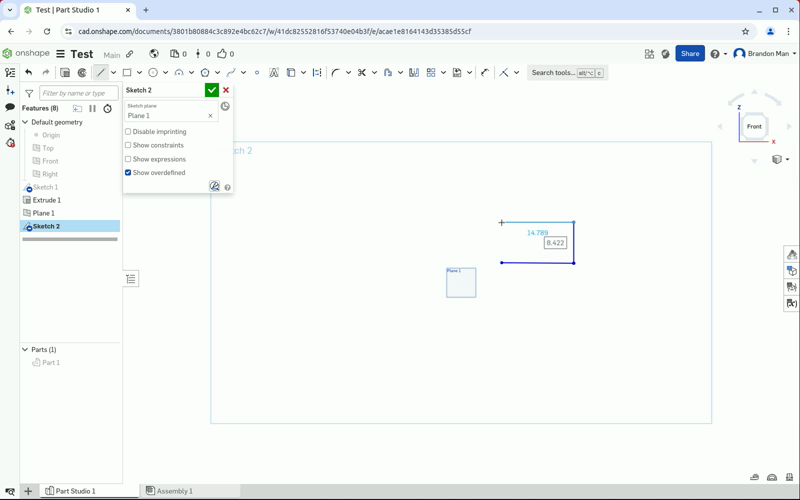
click(501, 222)
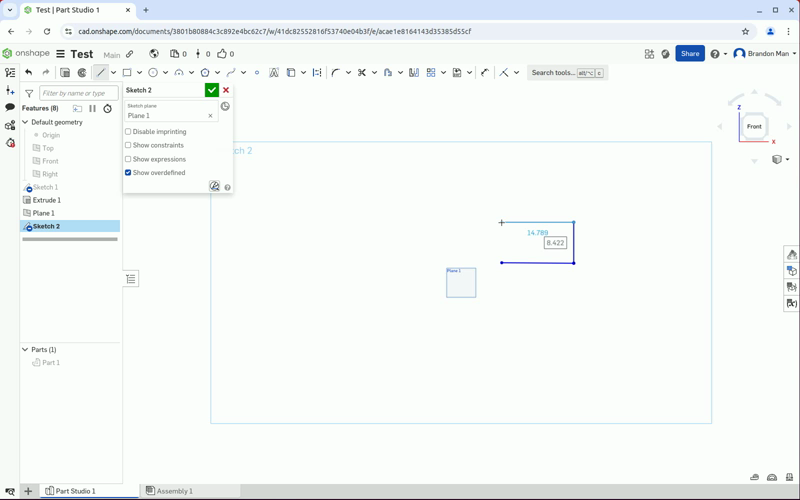
key_up(shift)
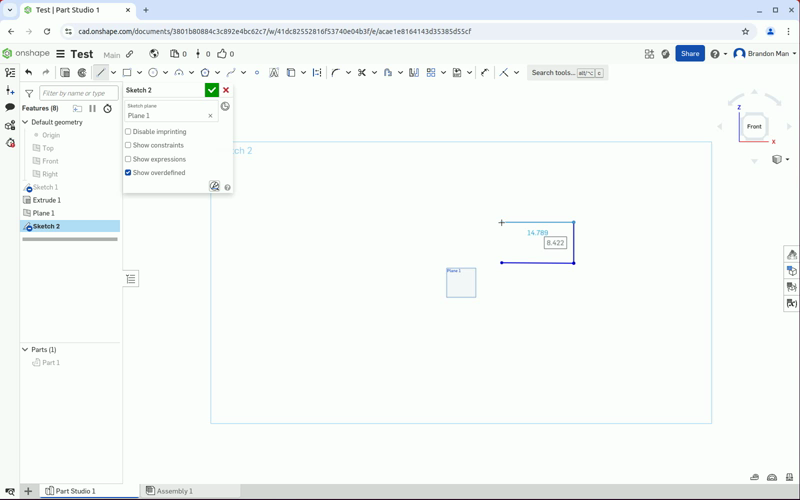
mouse_move(531, 222)
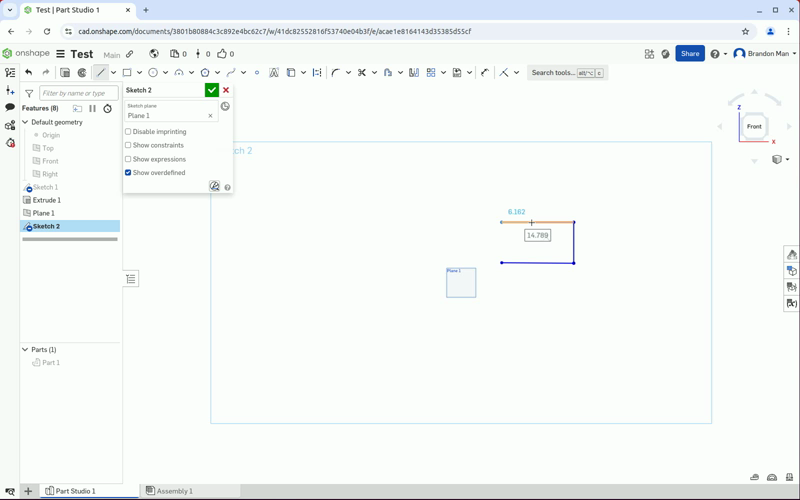
key_down(shift)
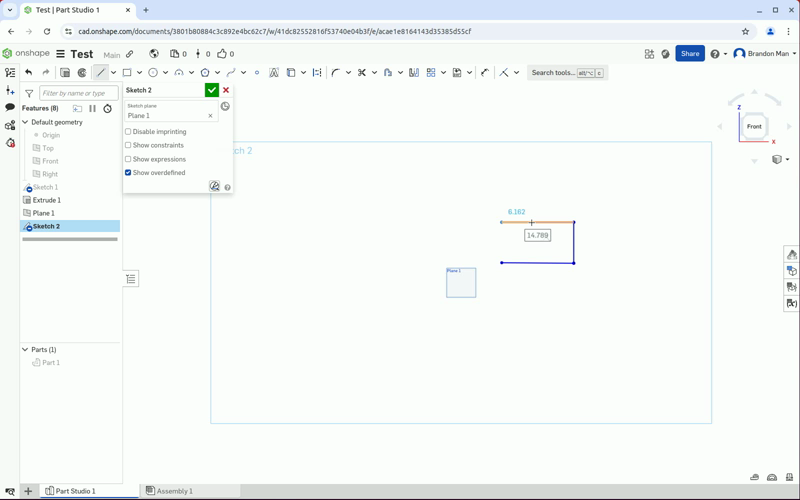
mouse_move(501, 262)
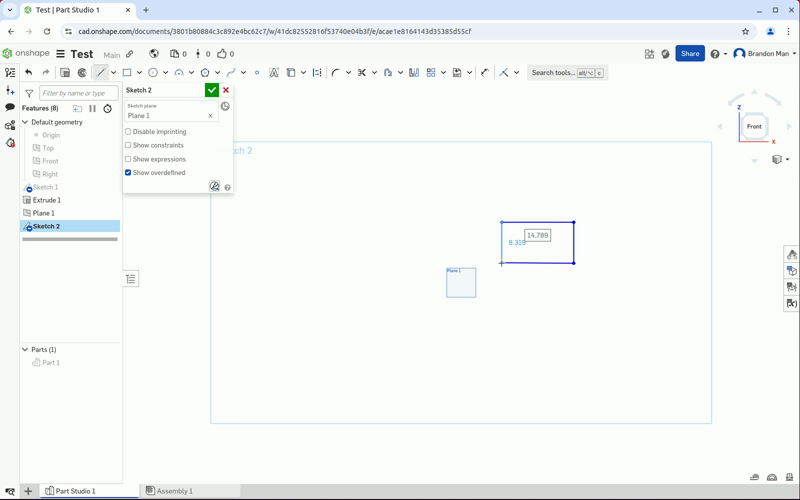
key_up(shift)
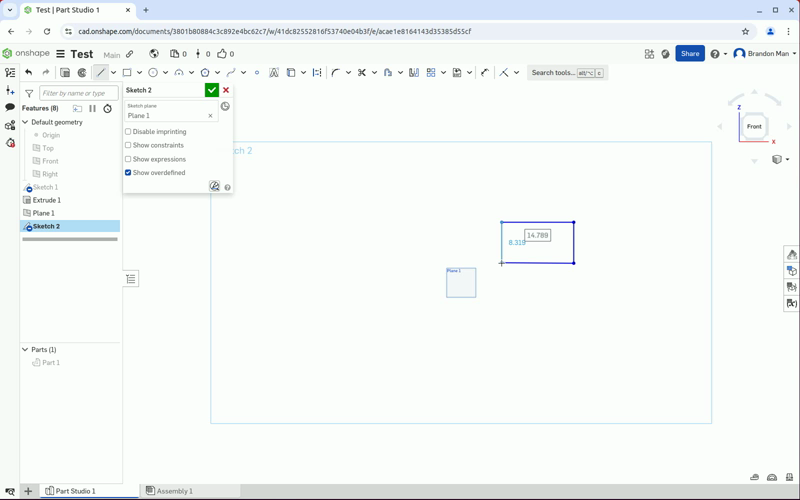
click(501, 262)
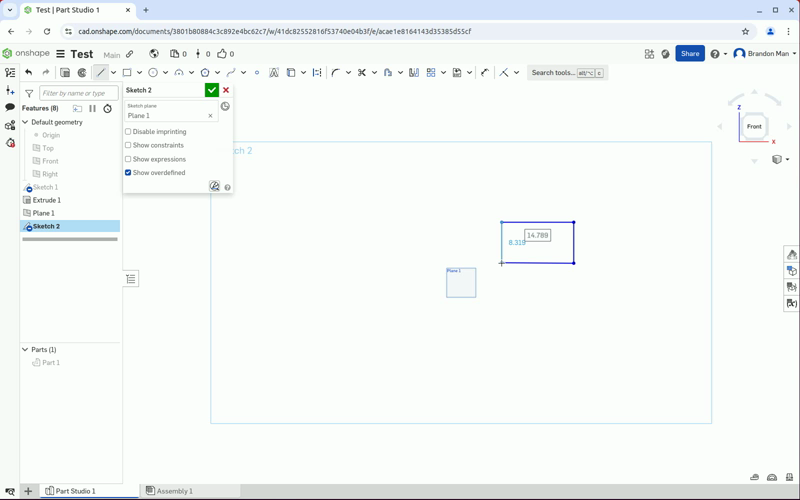
key(esc)
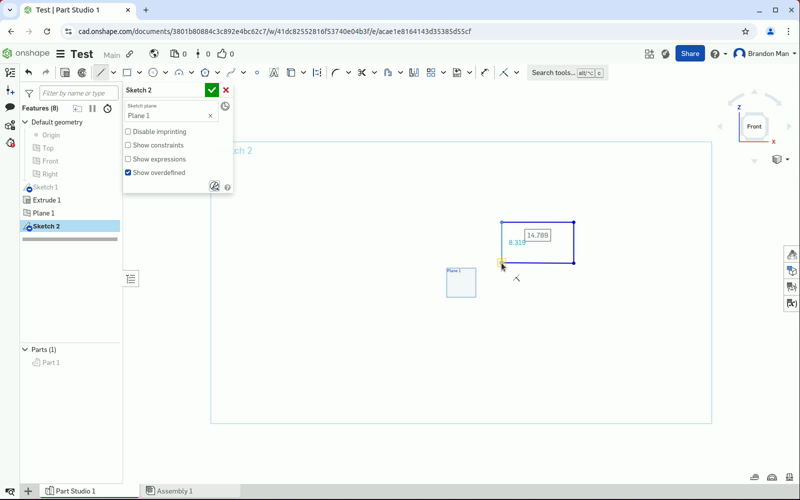
mouse_move(516, 238)
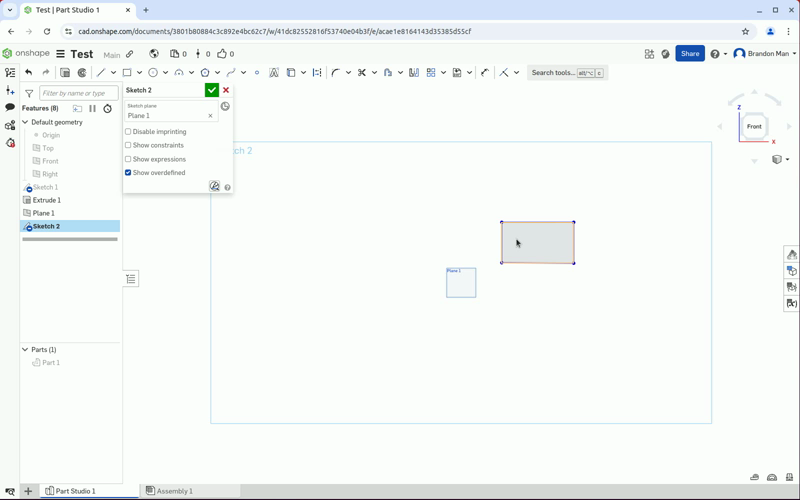
click(516, 238)
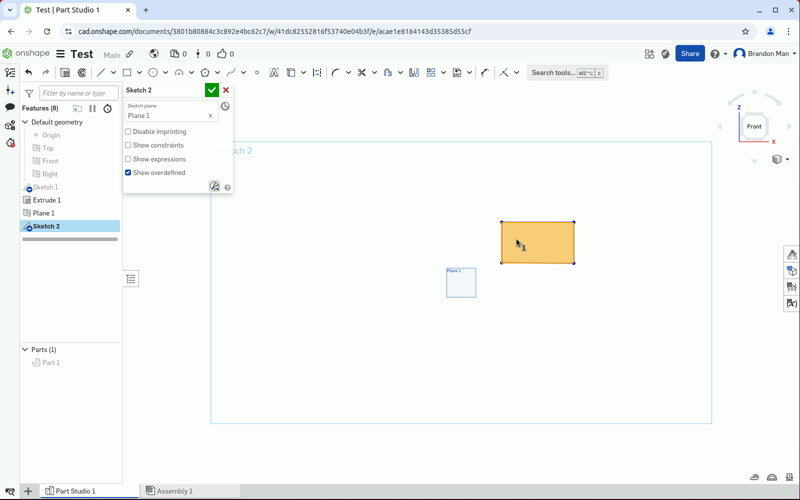
mouse_move(73, 352)
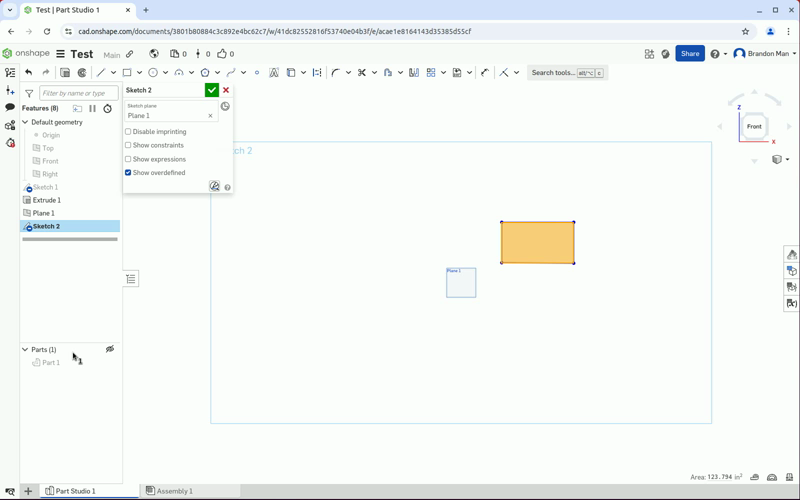
key(shift+y)
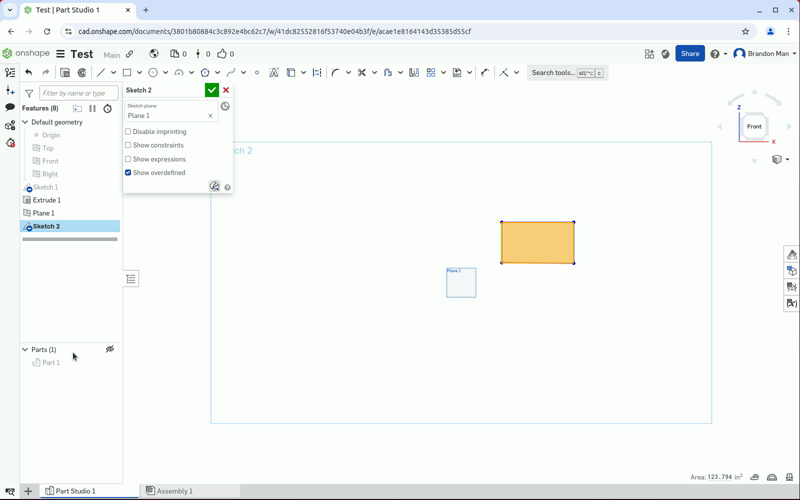
key(shift+e)
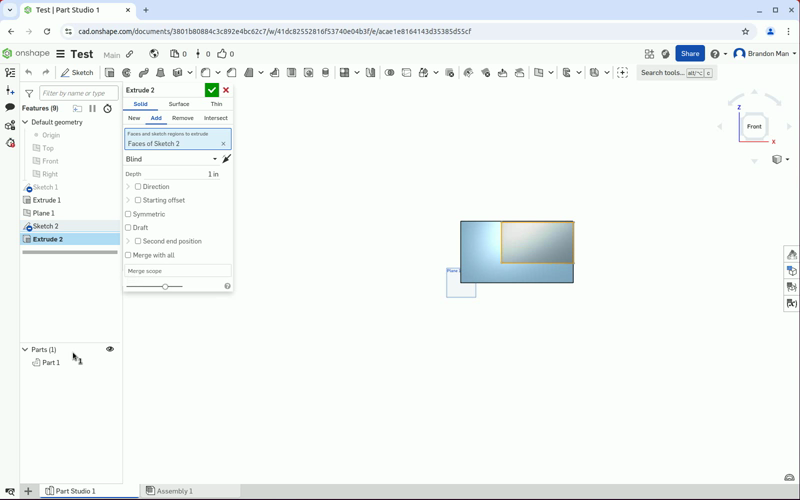
mouse_move(143, 106)
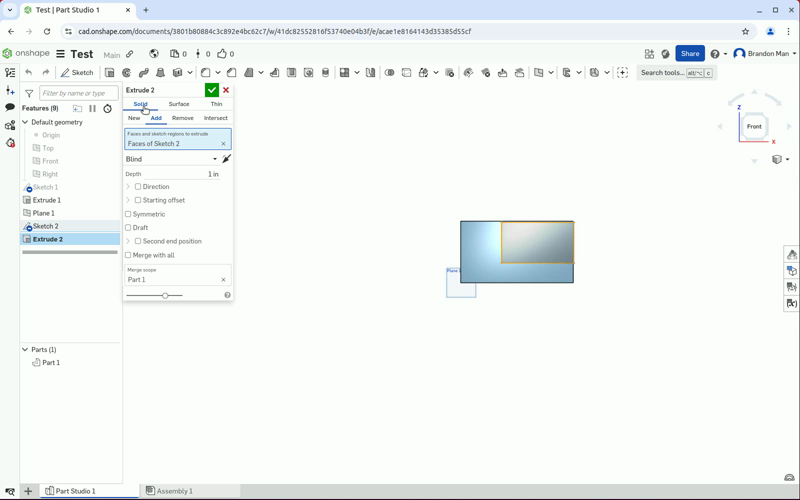
click(143, 106)
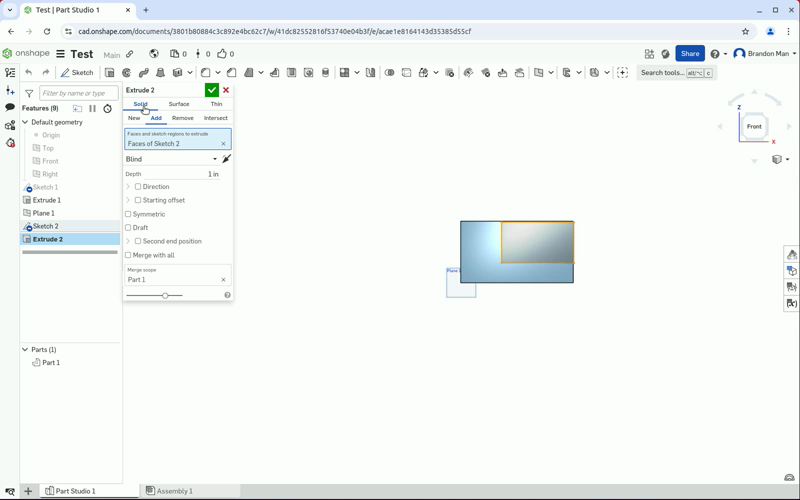
mouse_move(186, 120)
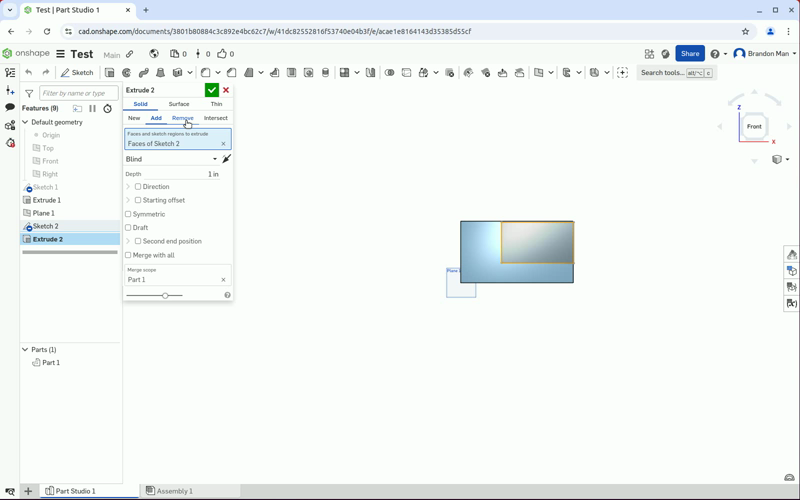
click(186, 120)
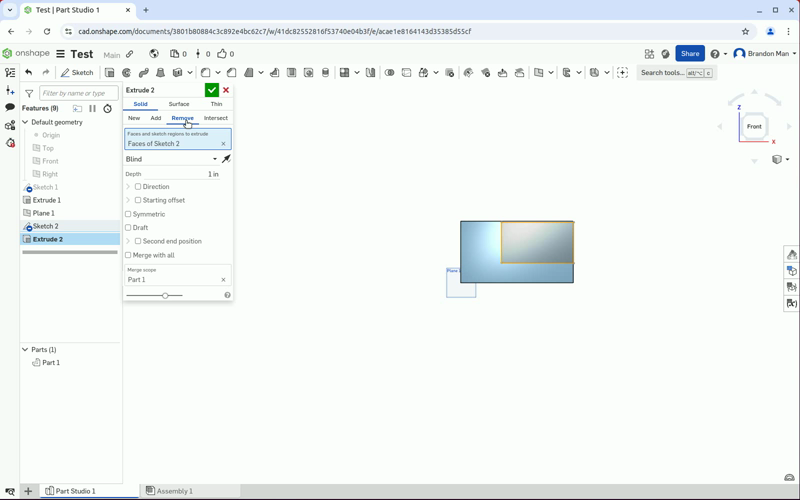
key(tab, 4)
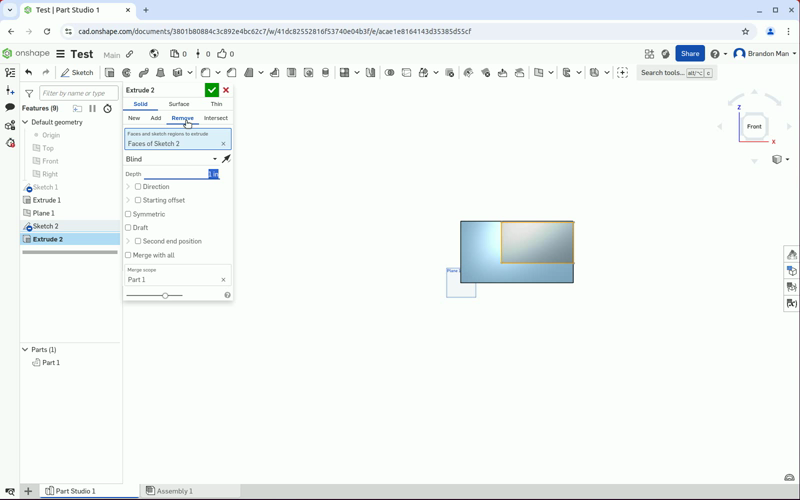
text(8.425)
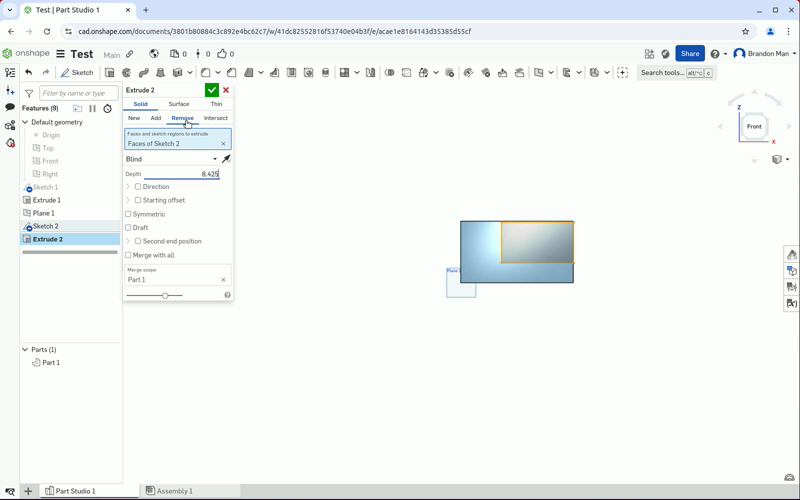
key(tab, 6)
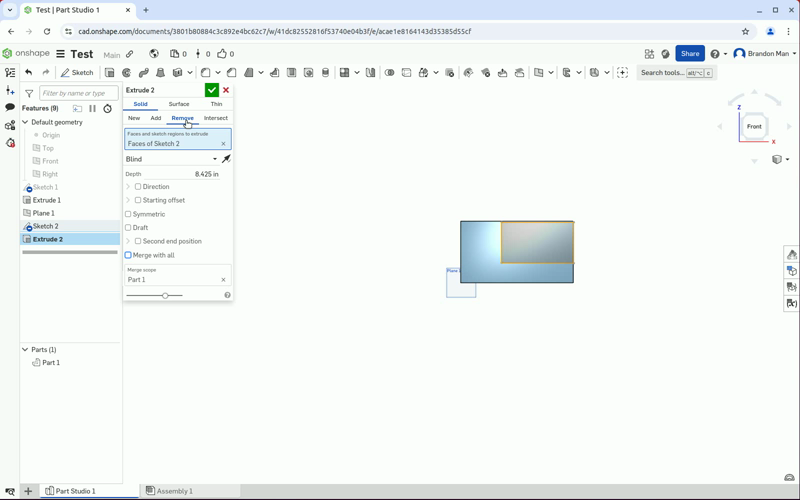
key(space)
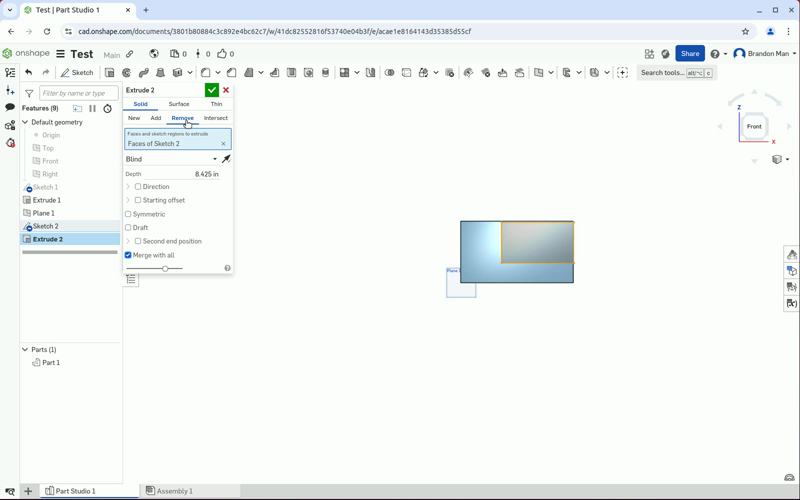
key(enter)
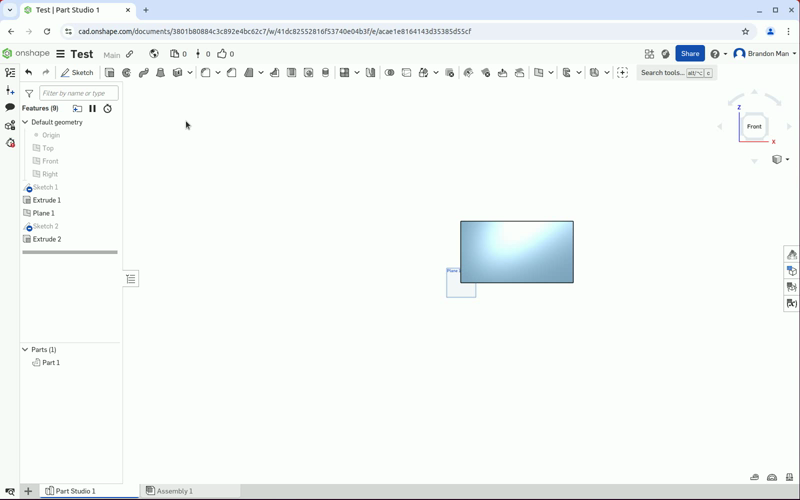
key(shift+h)
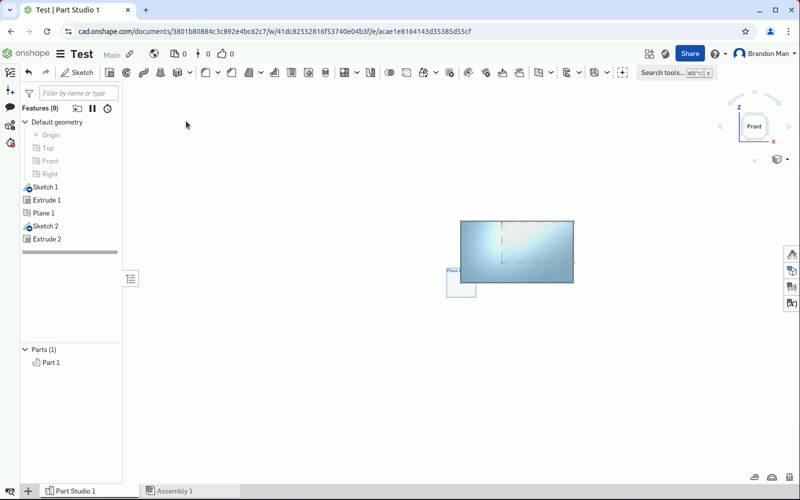
key(shift+h)
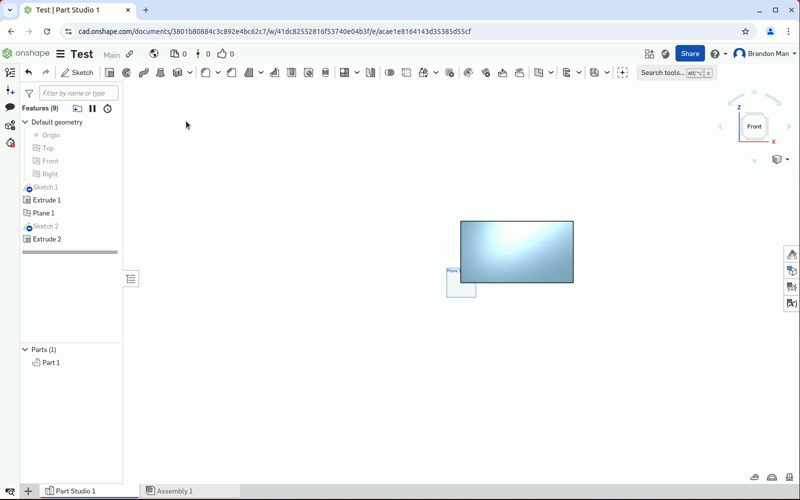
mouse_move(73, 189)
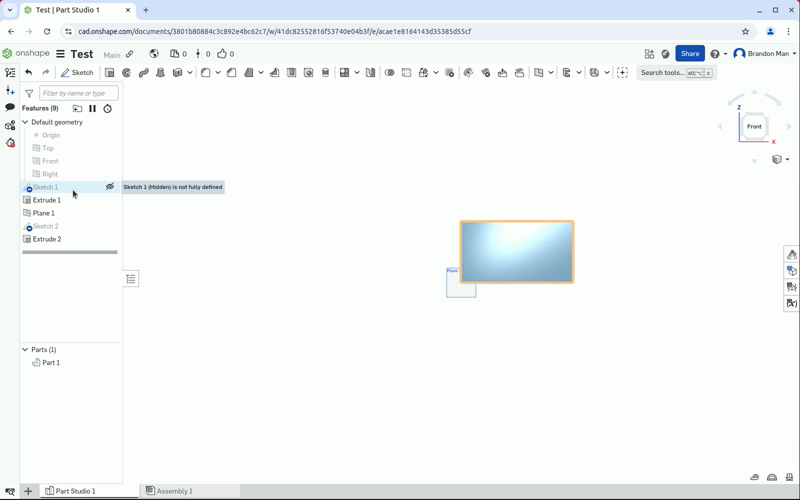
click(73, 189)
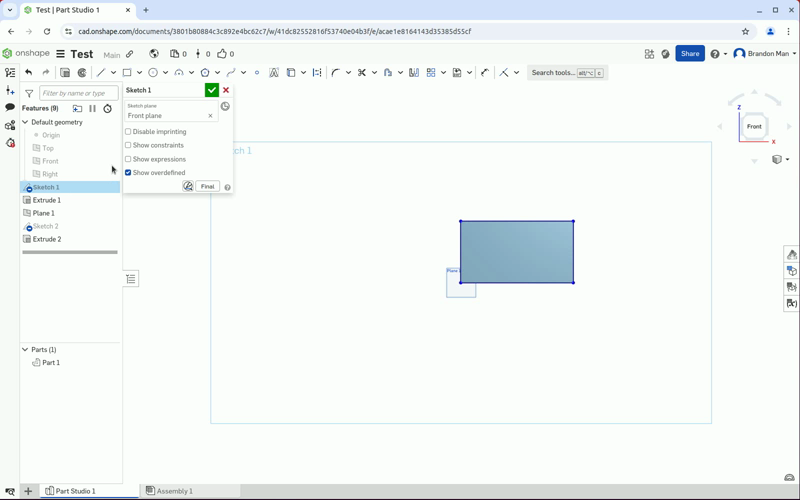
mouse_move(229, 92)
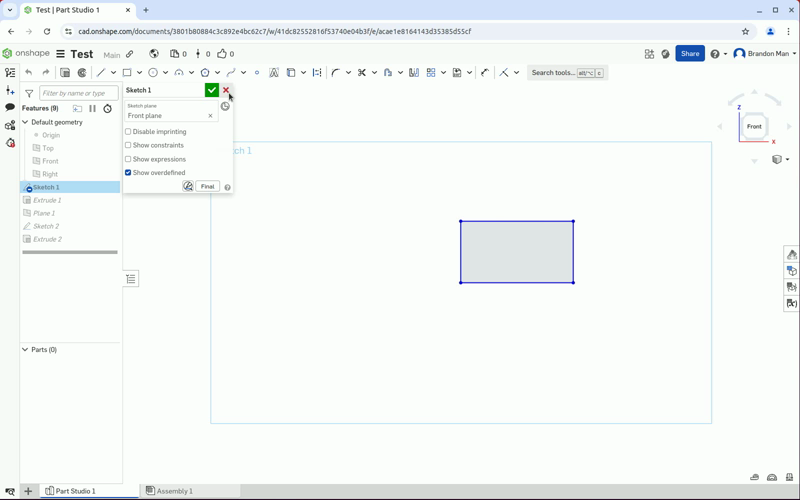
click(229, 92)
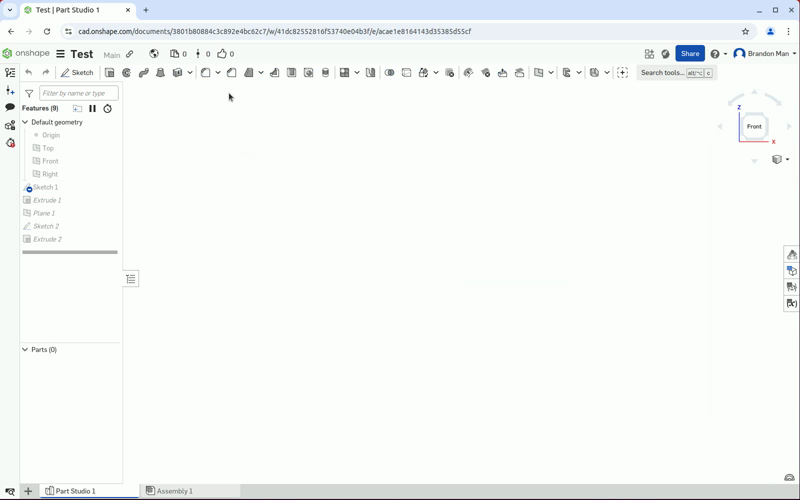
key(shift+s)
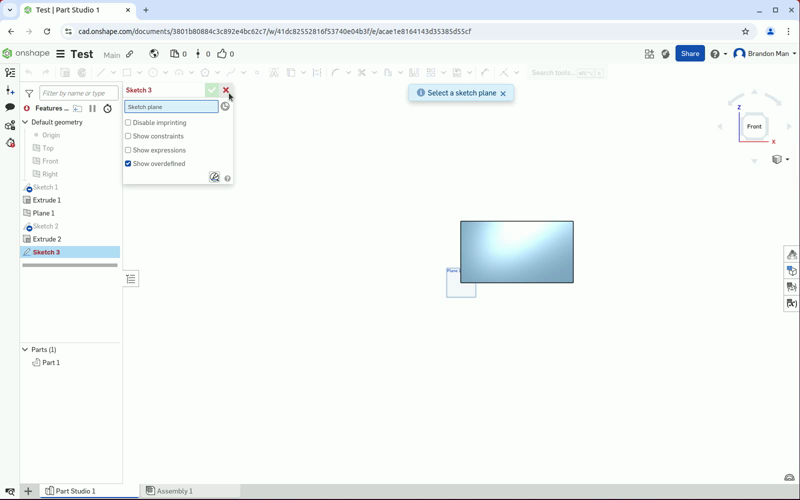
mouse_move(73, 215)
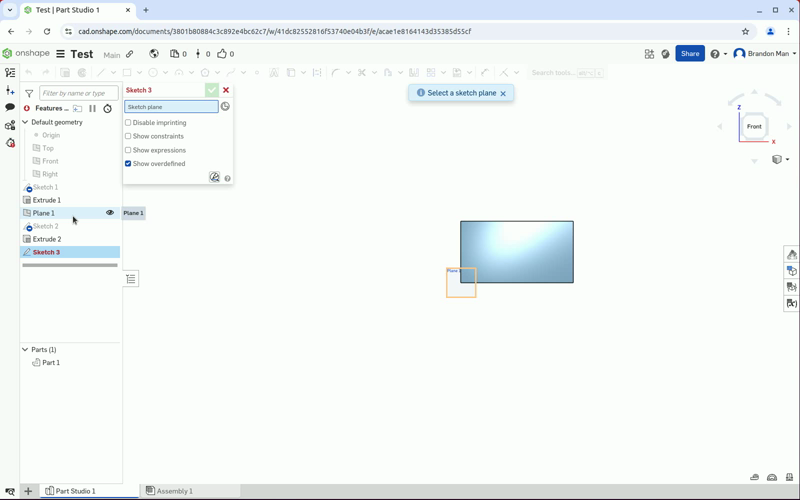
click(73, 215)
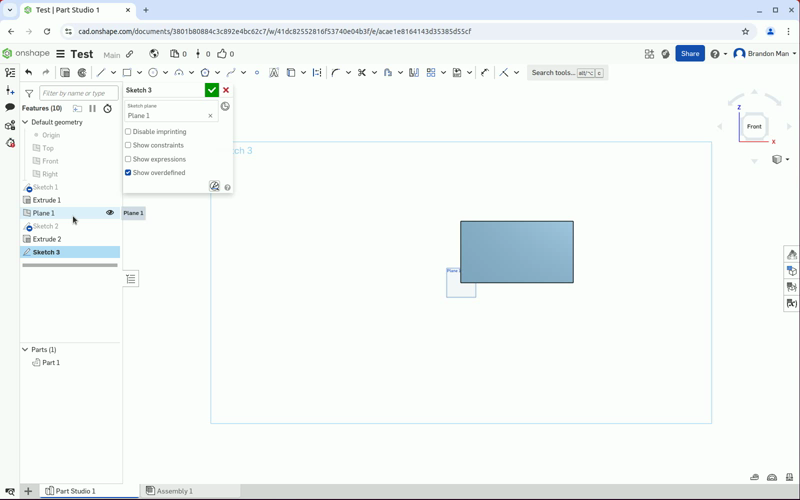
mouse_move(73, 352)
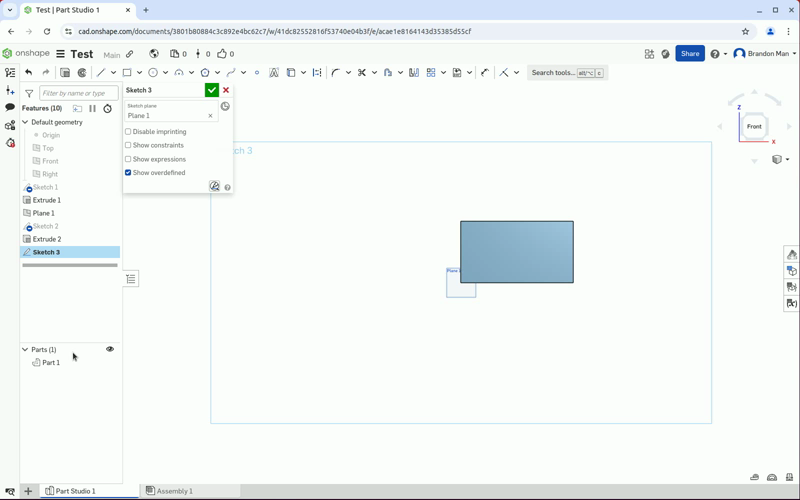
key(y)
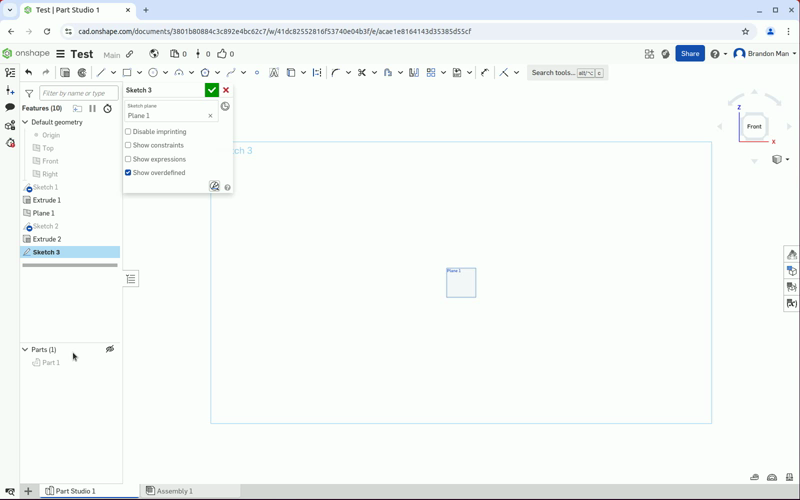
key(c)
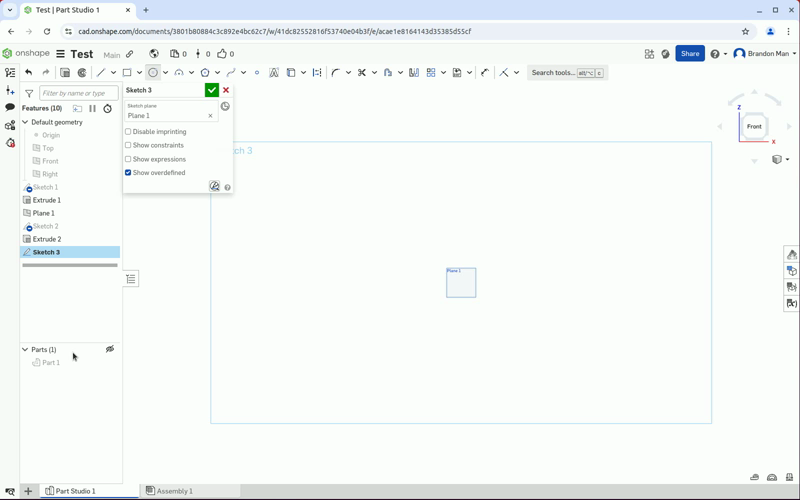
key_down(shift)
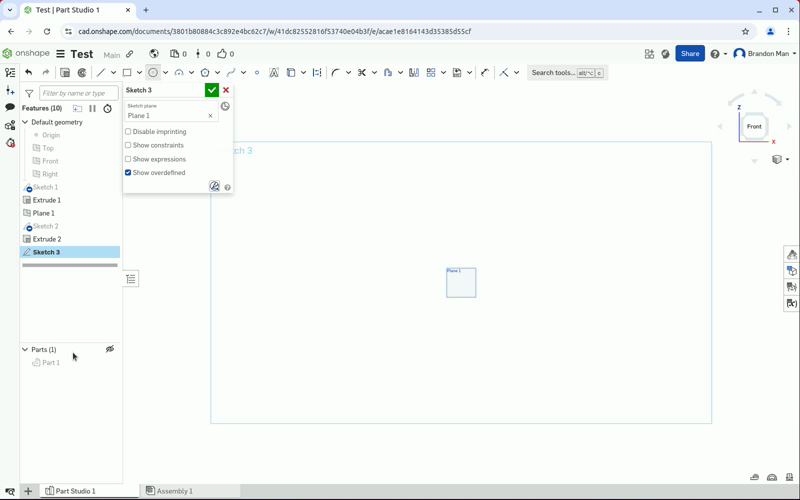
mouse_move(481, 241)
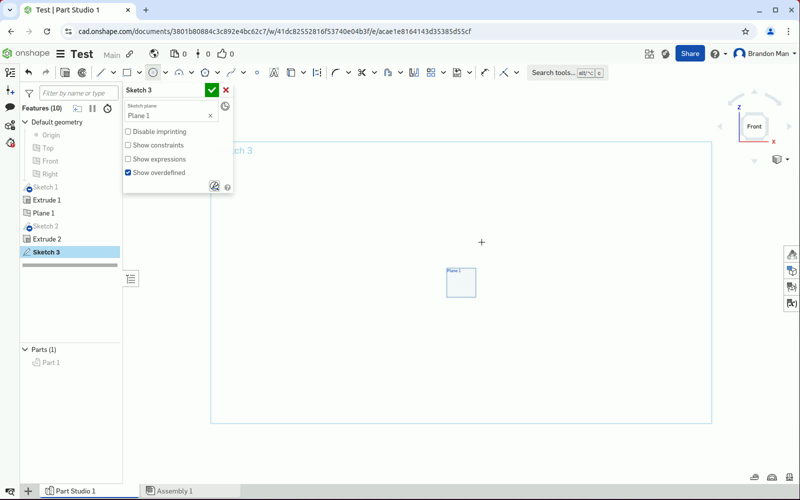
click(481, 241)
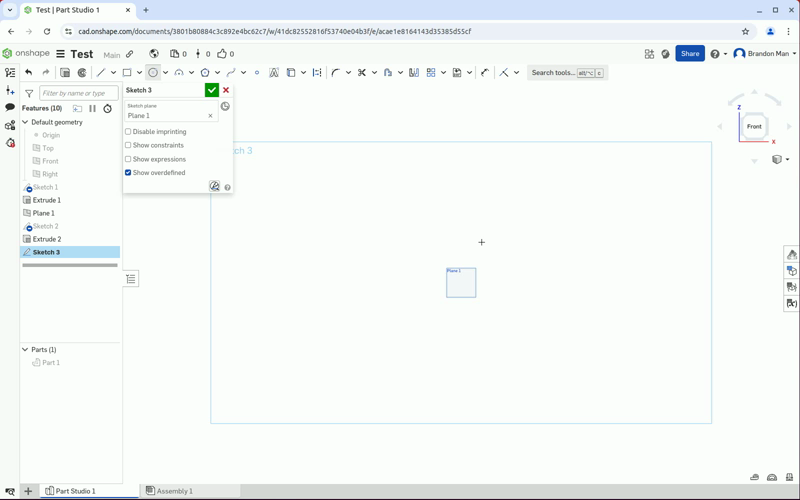
key_up(shift)
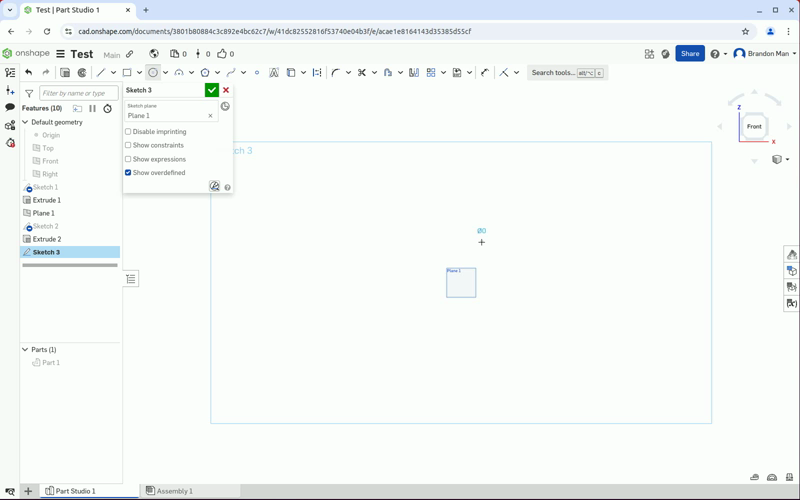
mouse_move(492, 241)
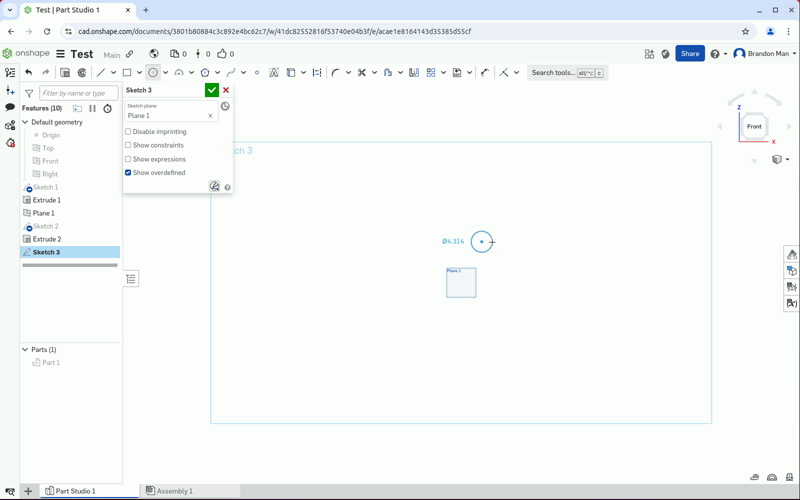
click(492, 241)
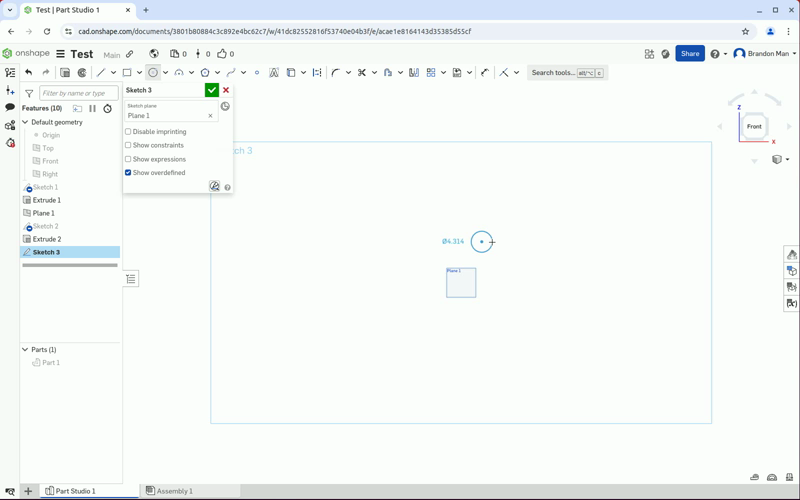
key(esc)
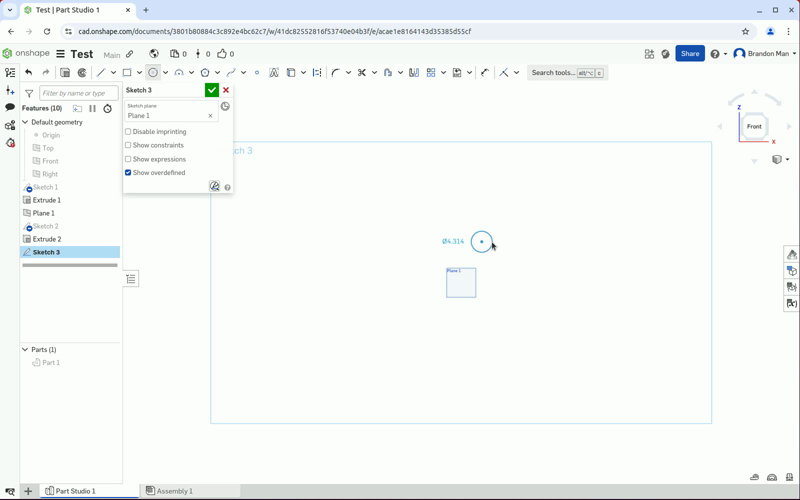
mouse_move(489, 239)
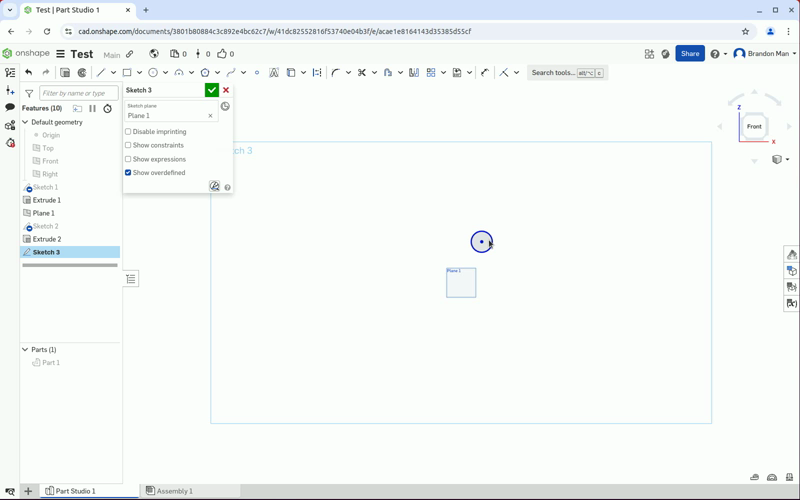
scroll(6)
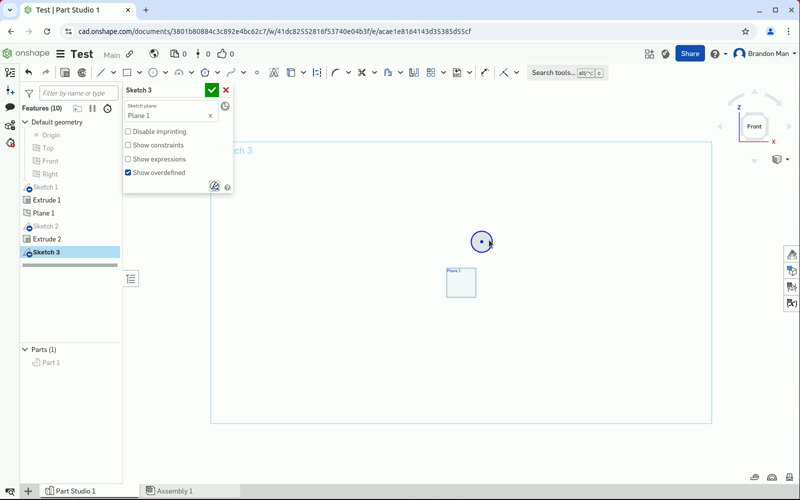
scroll(6)
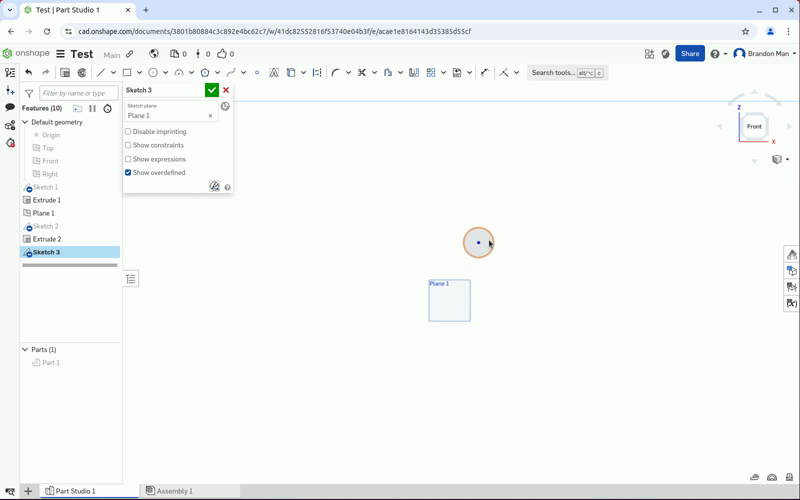
scroll(6)
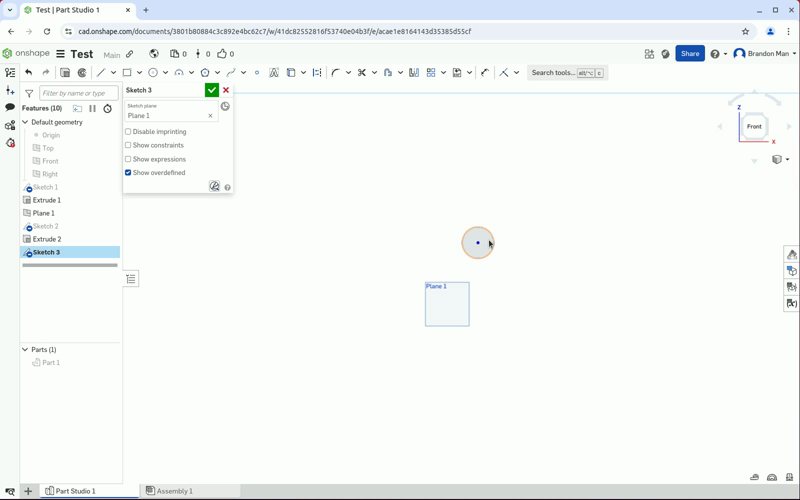
scroll(6)
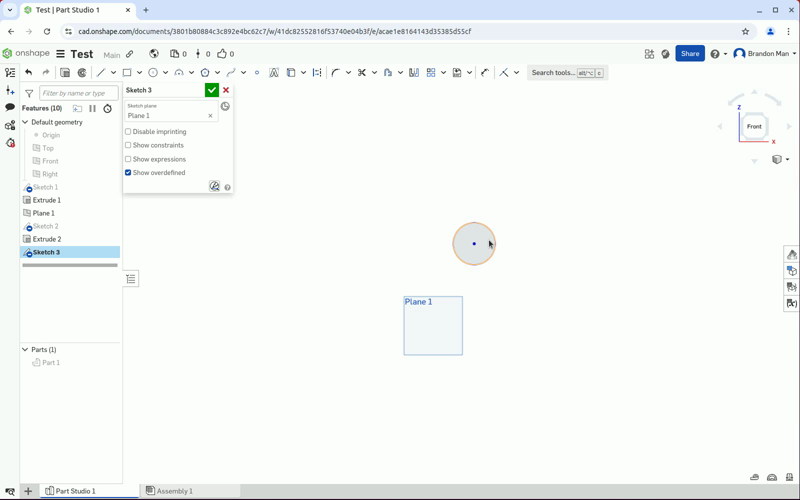
scroll(6)
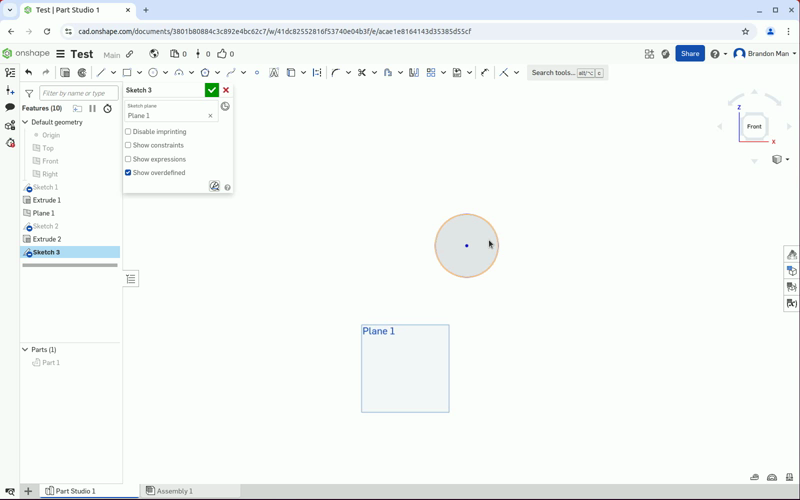
scroll(6)
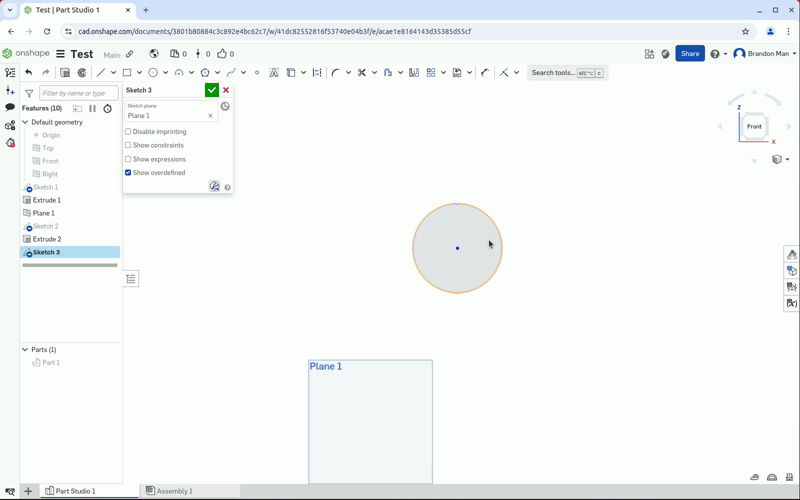
scroll(6)
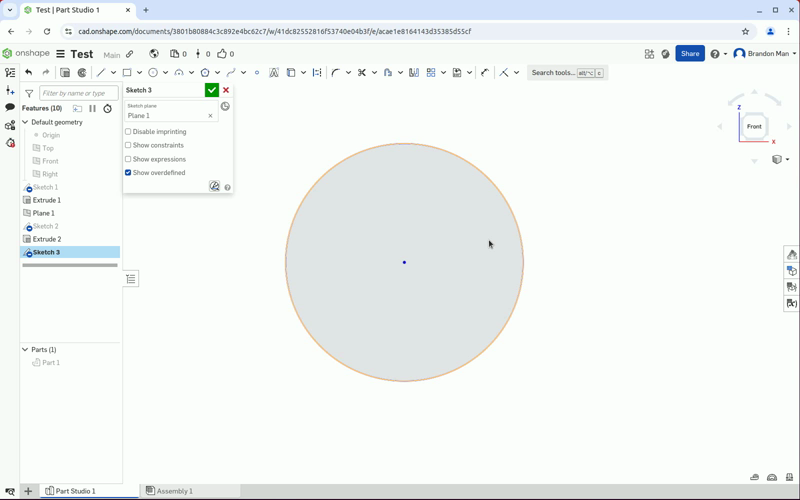
click(489, 239)
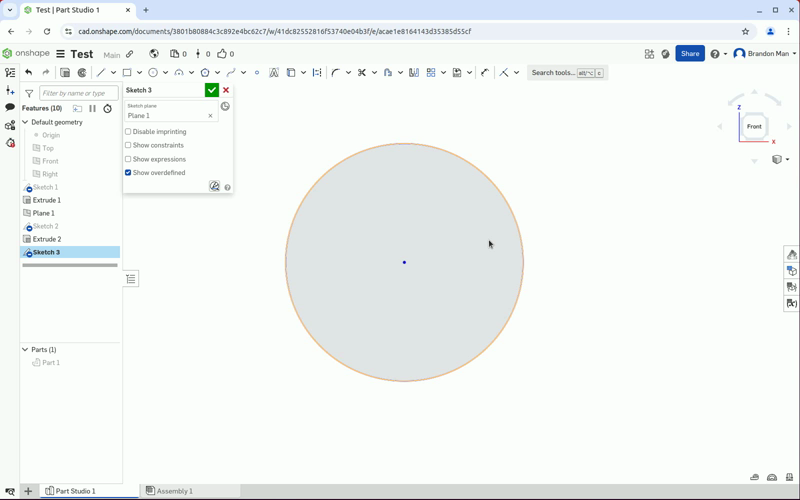
scroll(-6)
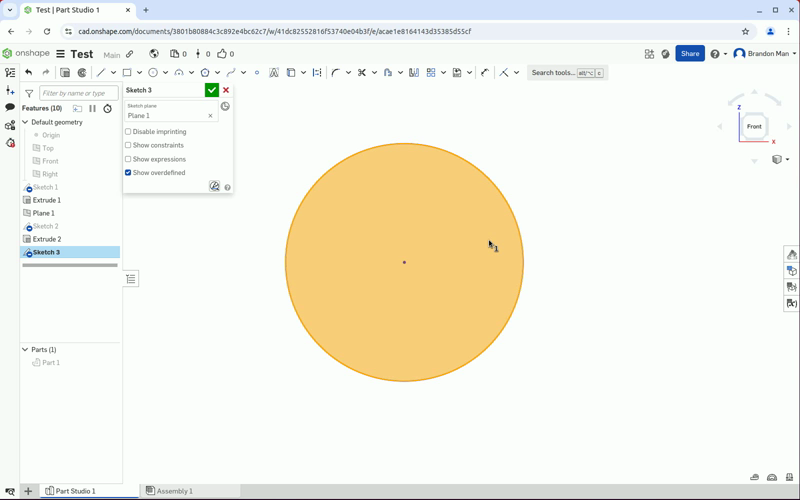
scroll(-6)
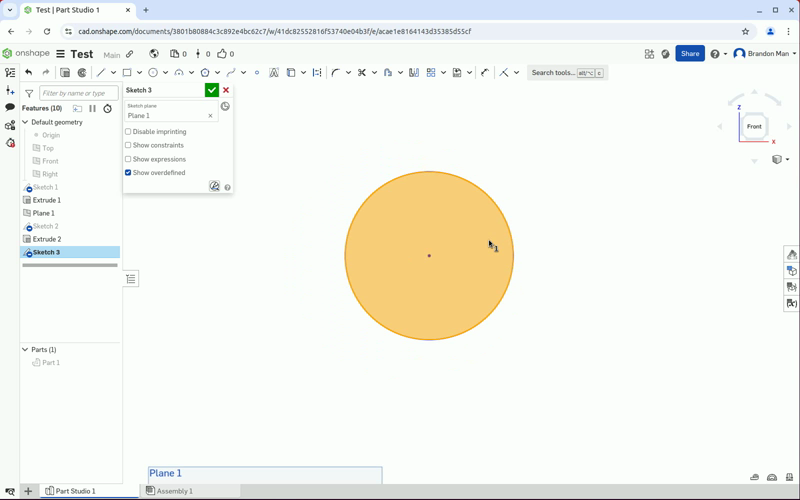
scroll(-6)
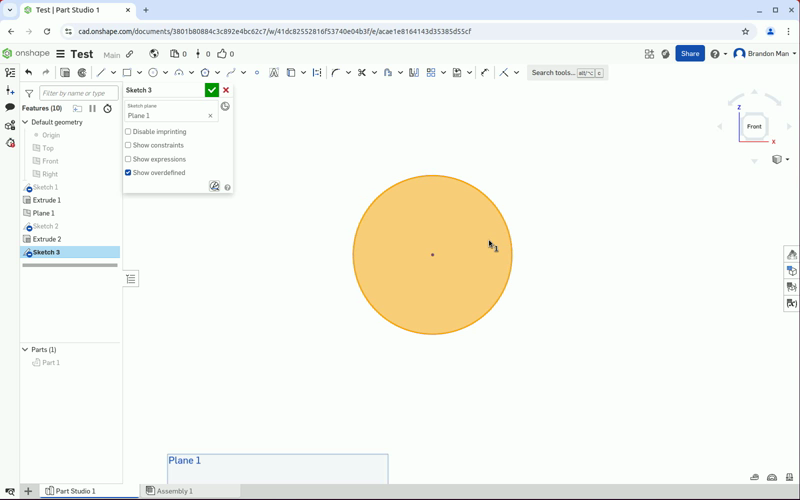
scroll(-6)
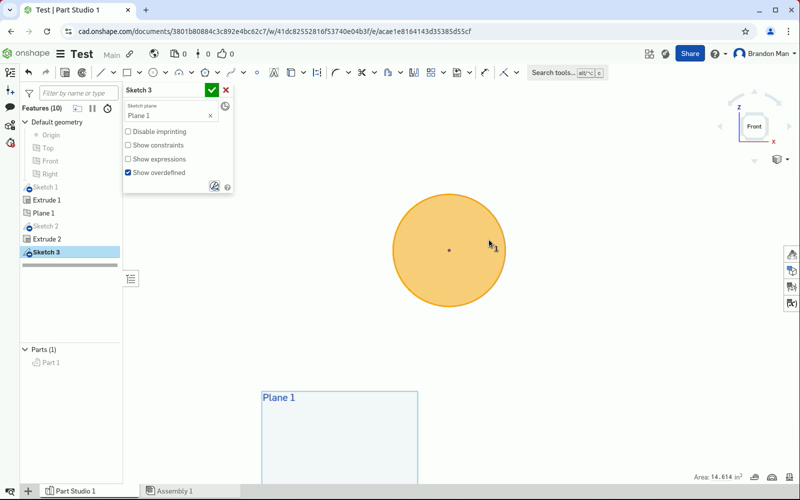
scroll(-6)
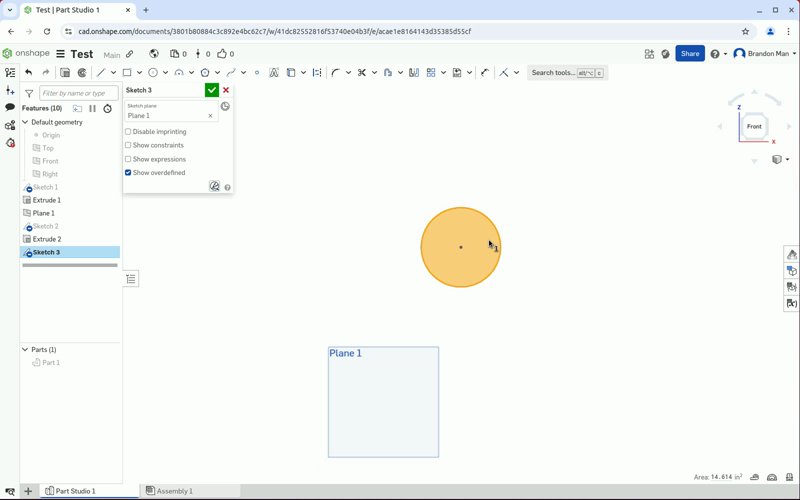
scroll(-6)
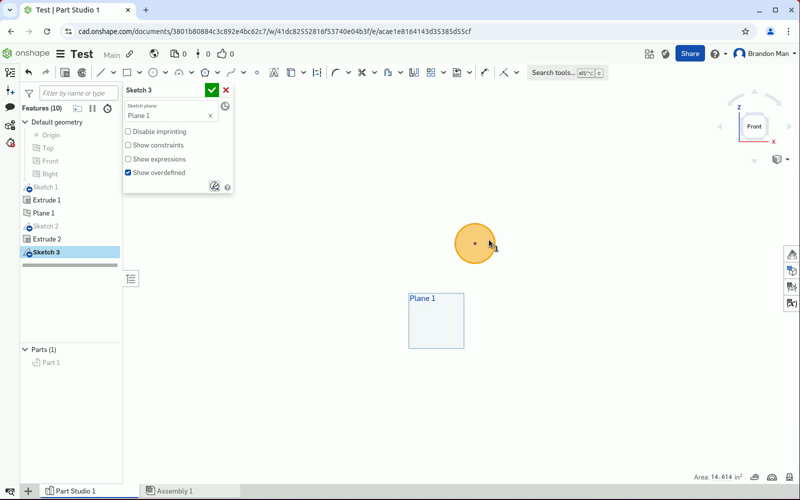
scroll(-6)
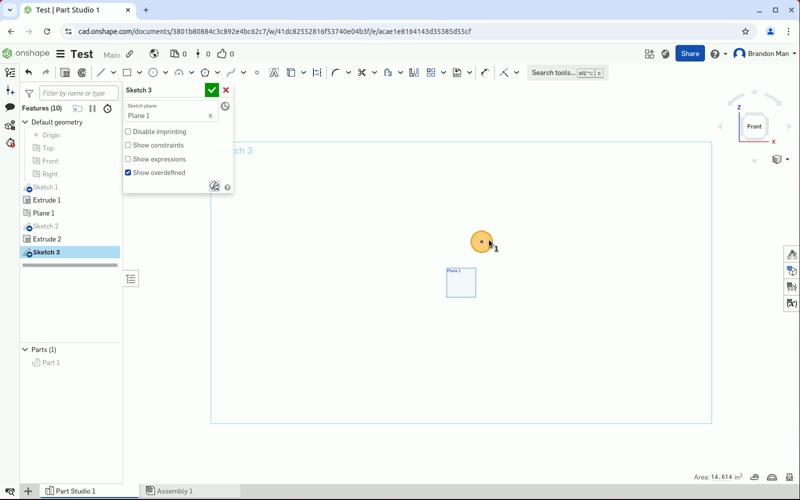
mouse_move(73, 352)
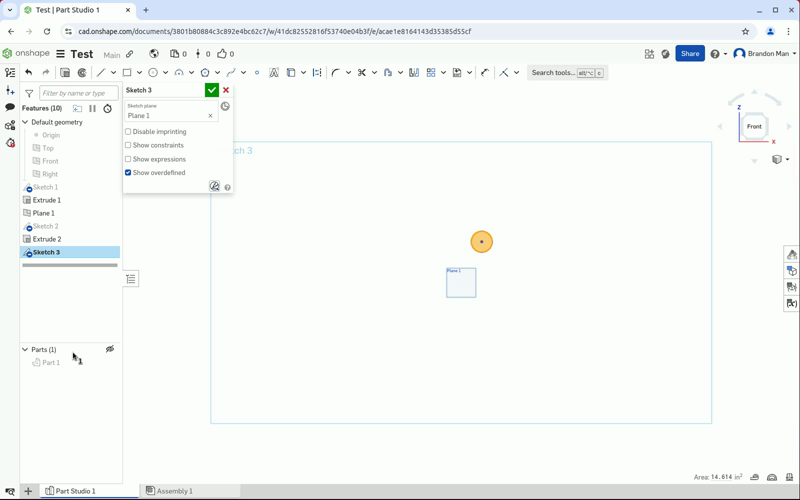
key(shift+y)
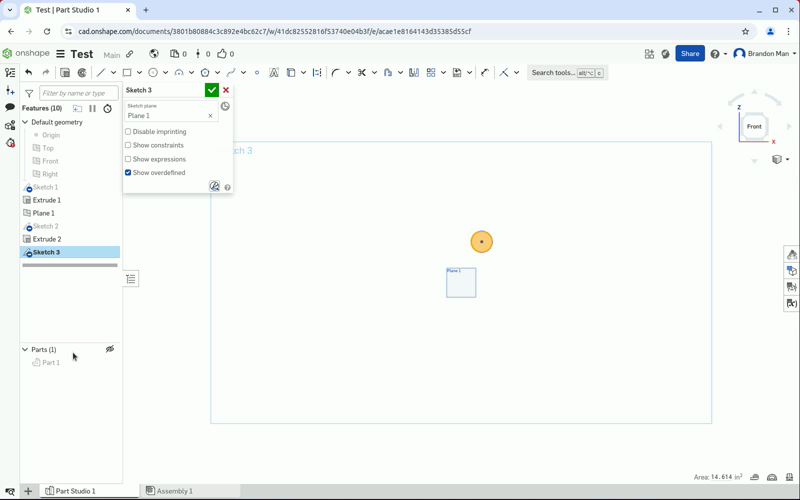
key(shift+e)
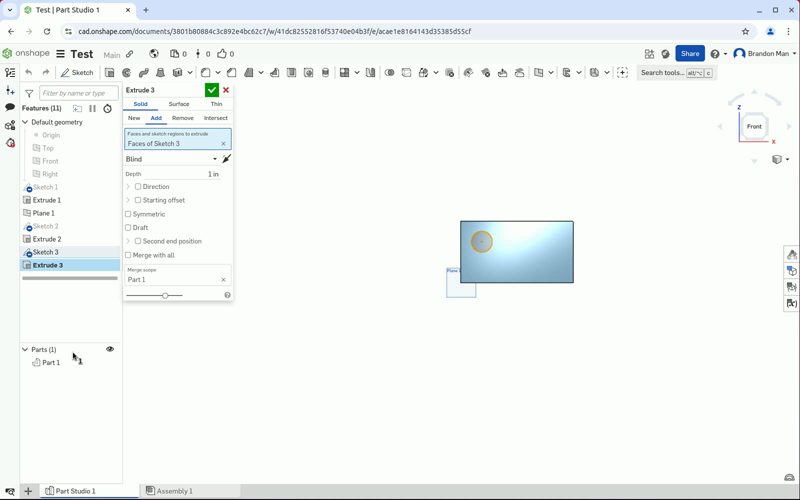
mouse_move(143, 106)
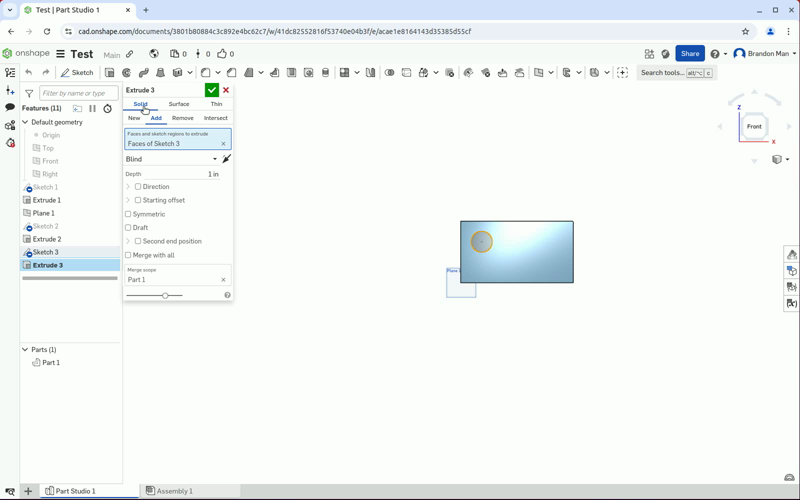
click(143, 106)
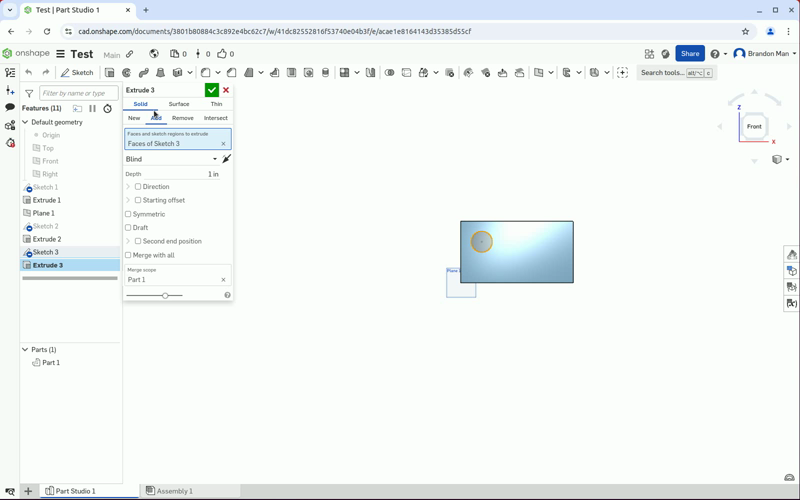
mouse_move(186, 120)
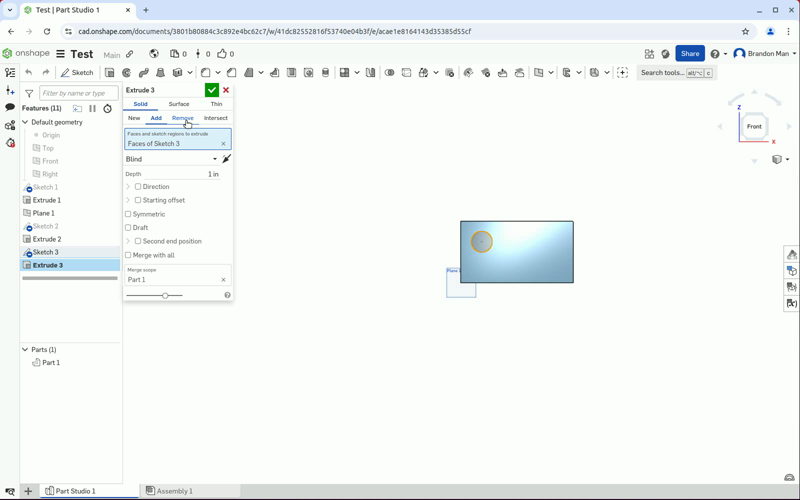
click(186, 120)
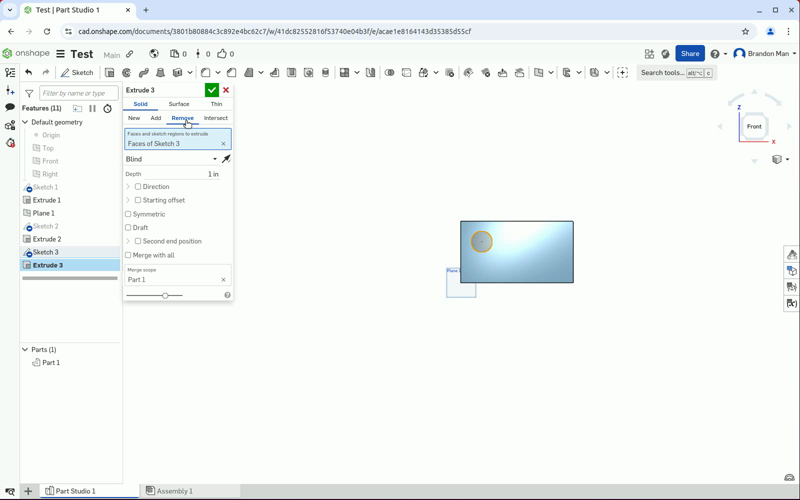
key(tab, 4)
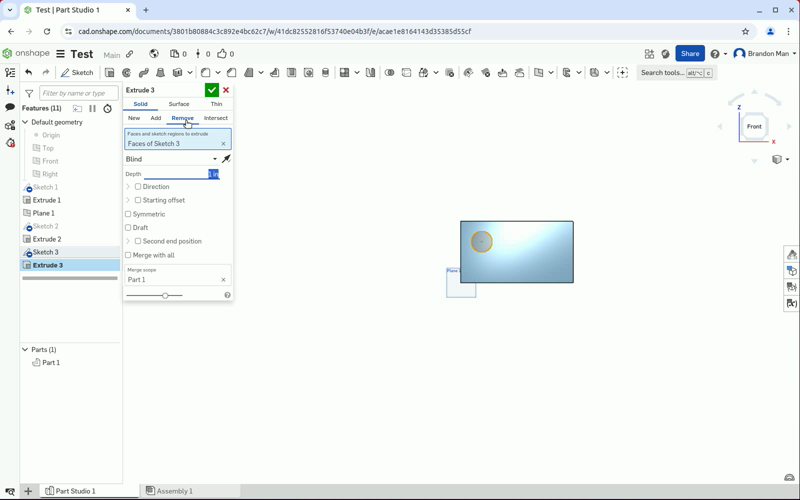
text(8.425)
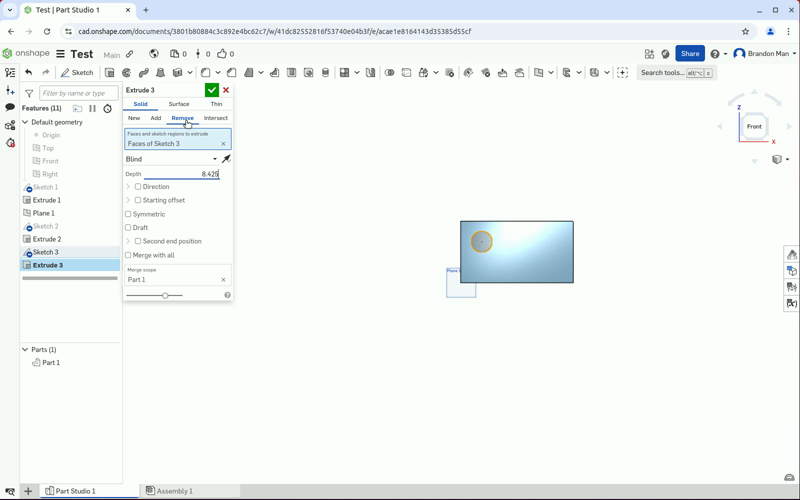
key(tab, 6)
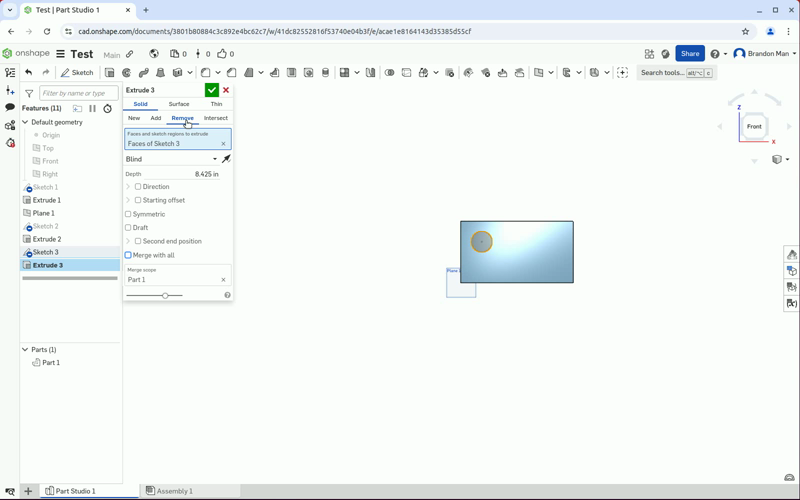
key(space)
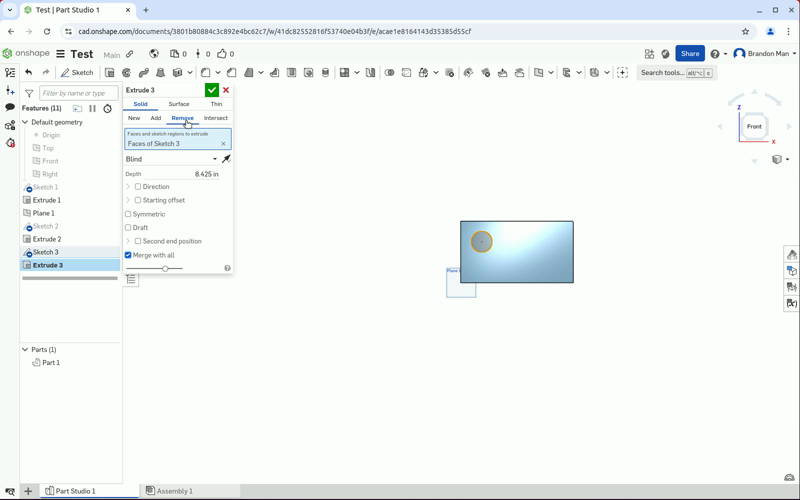
key(enter)
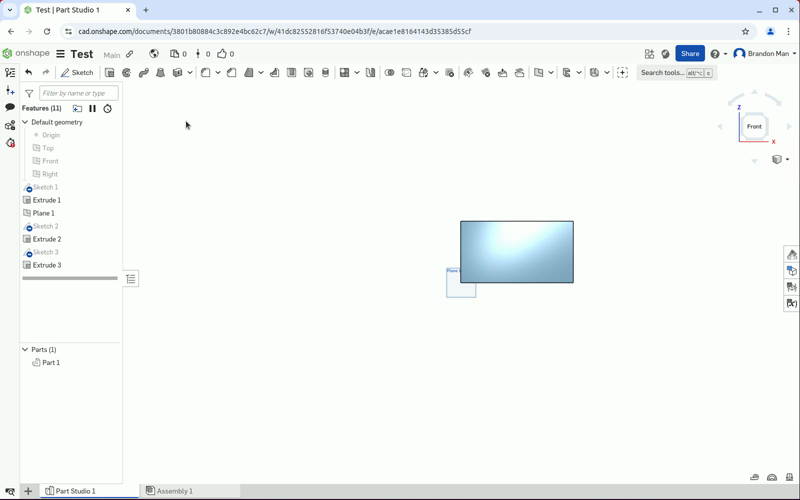
key(shift+h)
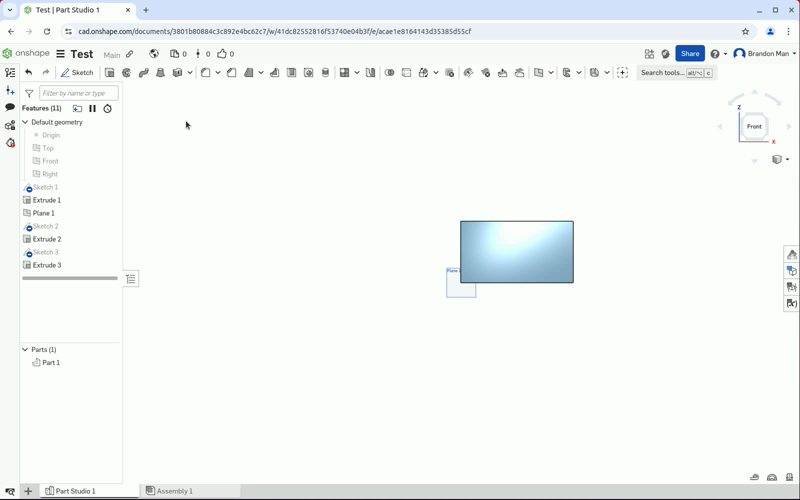
key(shift+h)
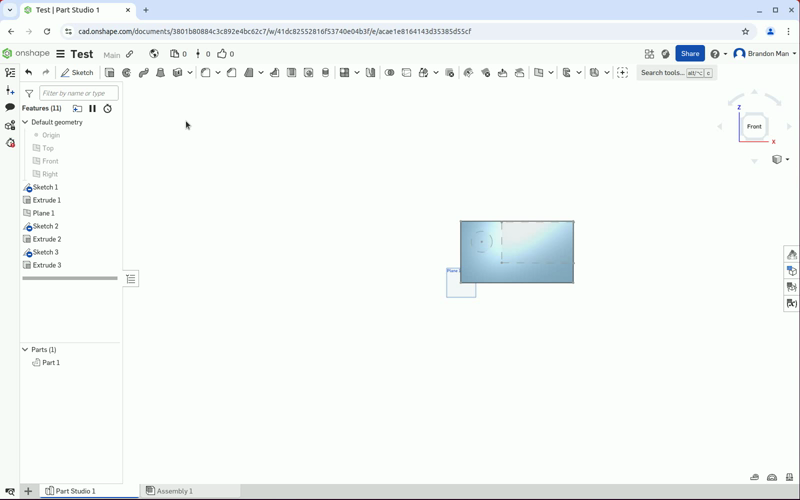
key(shift+7)
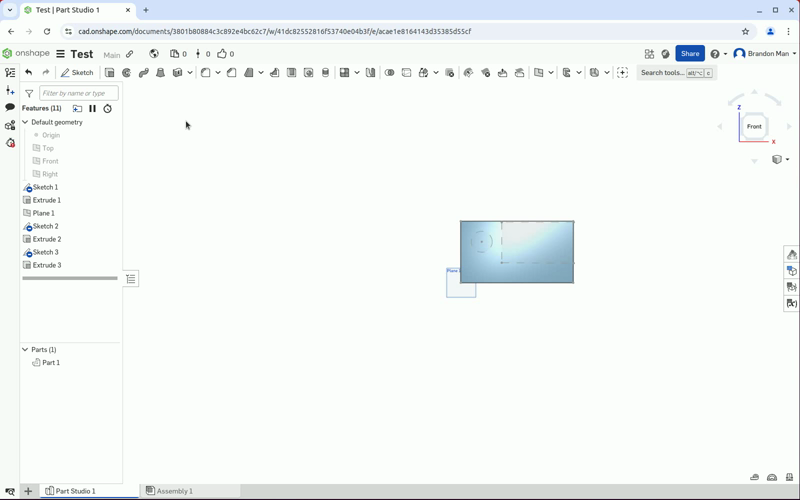
key(left, 2)
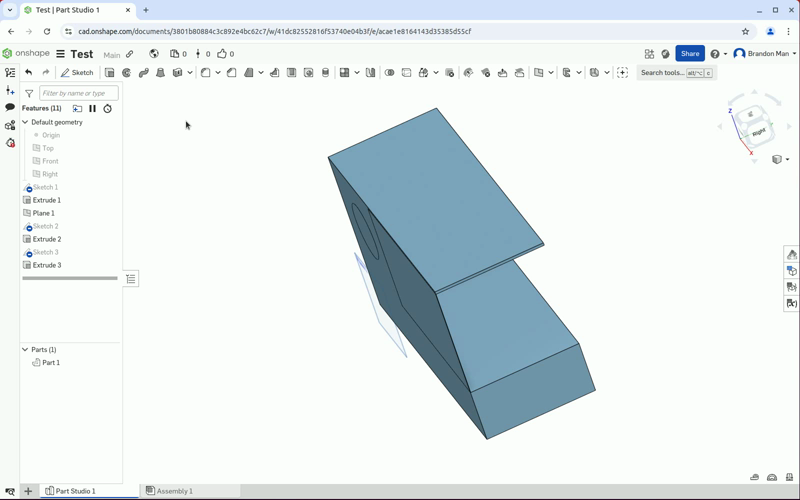
key(down, 2)
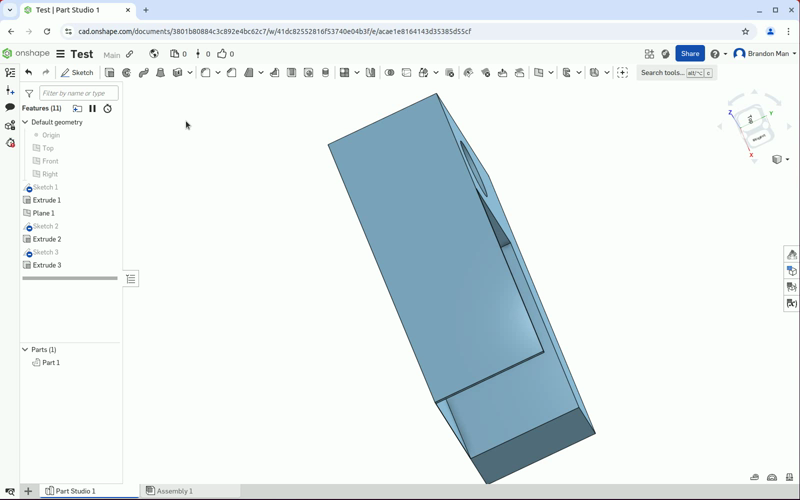
key(up, 2)
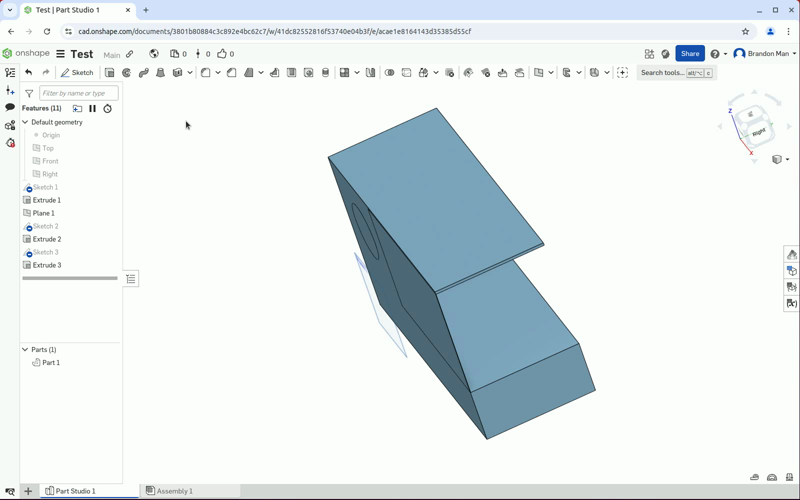
key(right, 2)
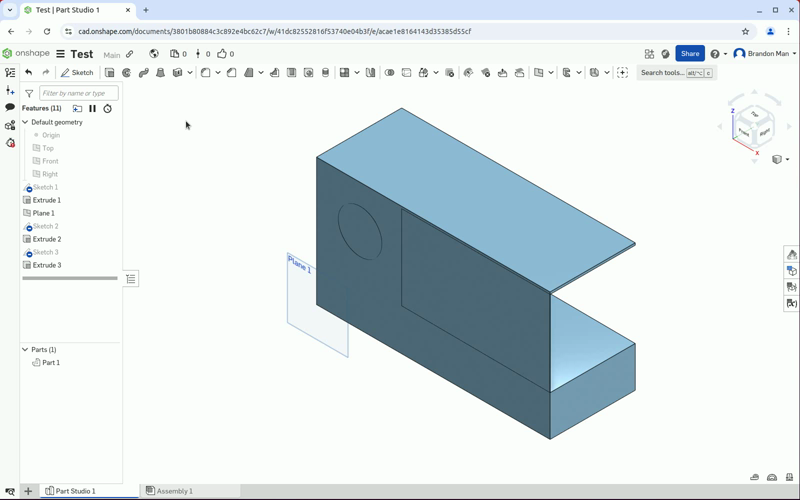
mouse_move(73, 189)
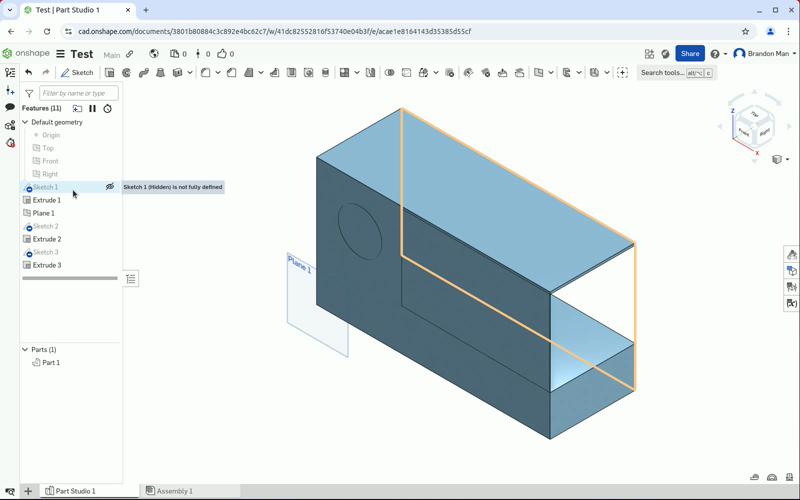
click(73, 189)